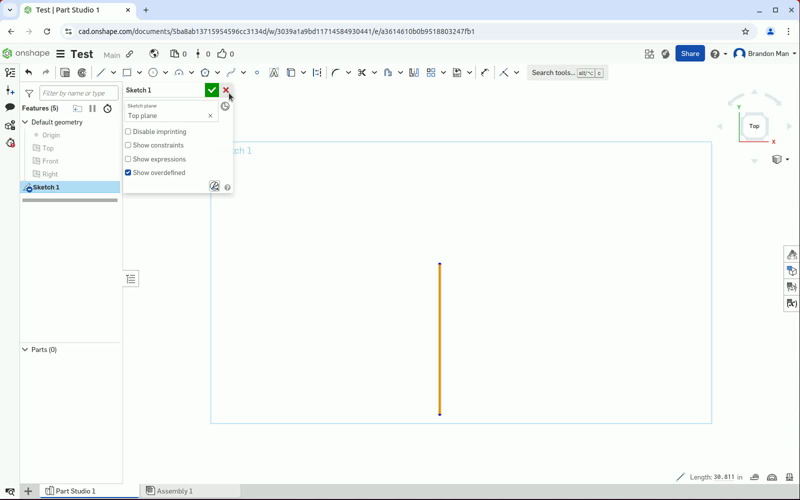
key(shift+h)
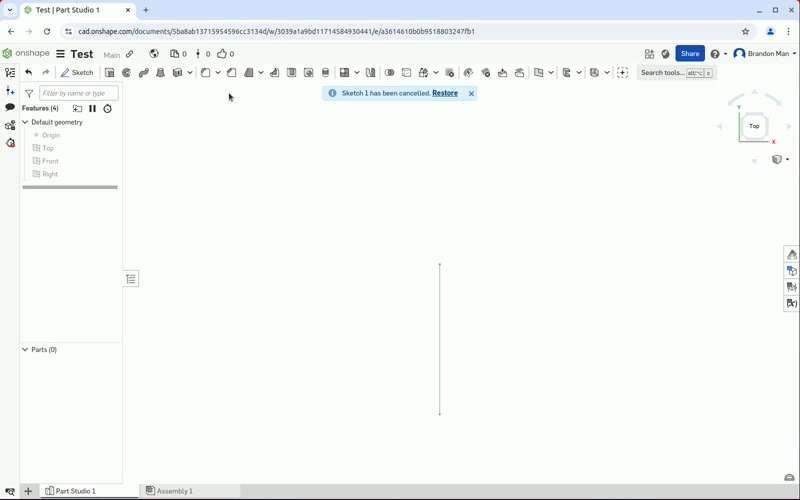
mouse_move(73, 352)
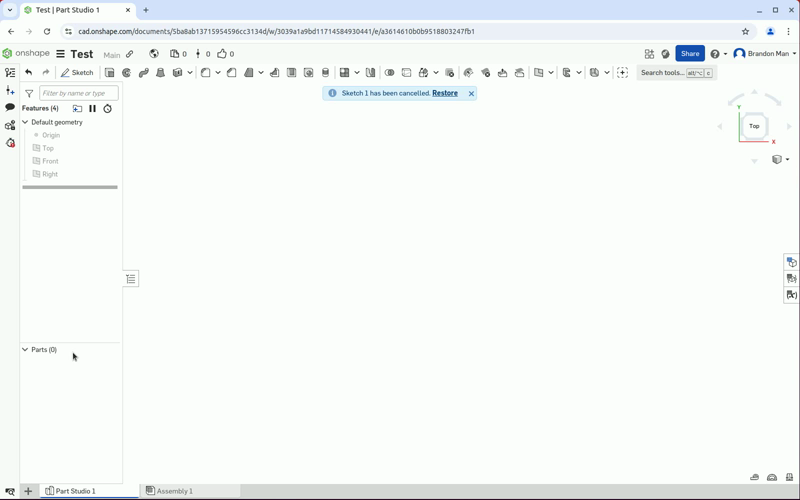
key(y)
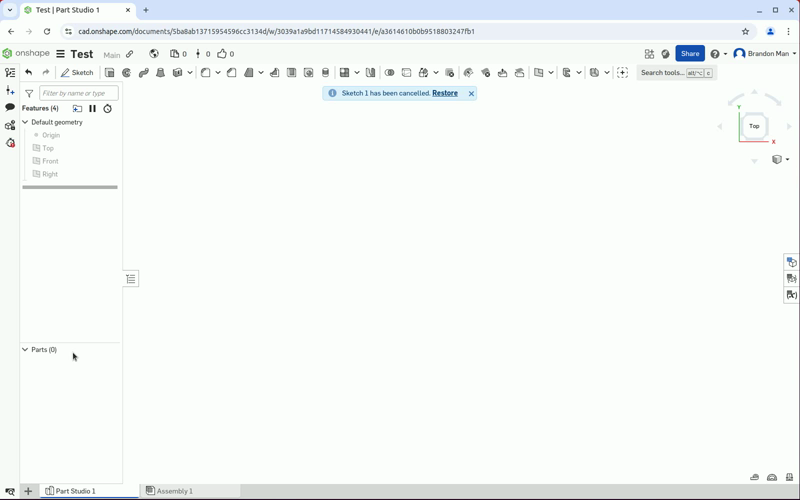
key(shift+p)
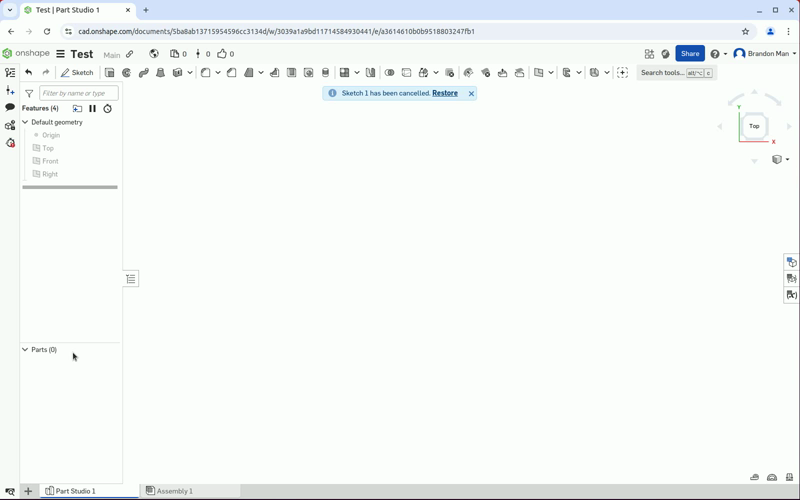
key(space)
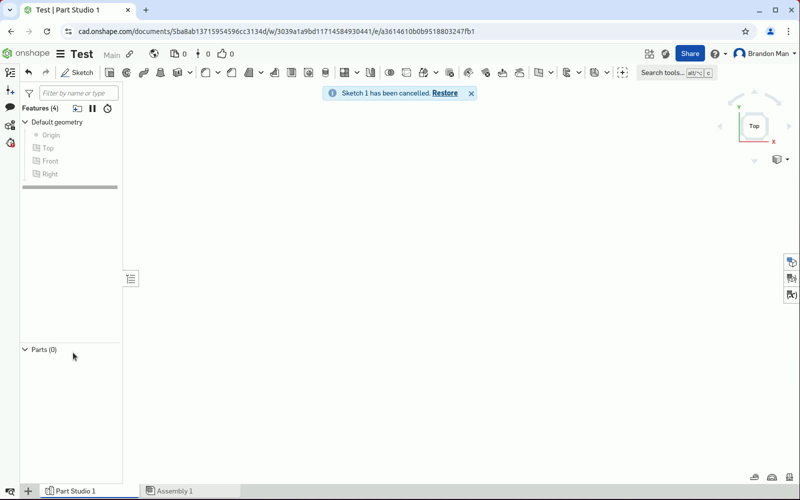
key_down(shift)
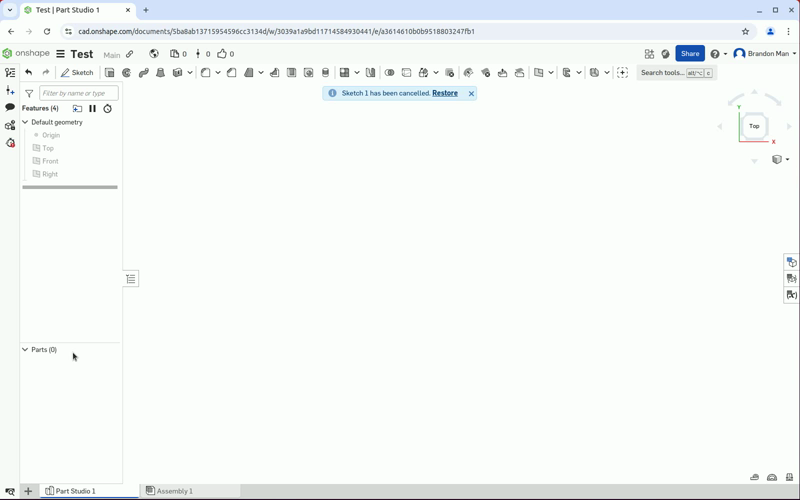
key(up)
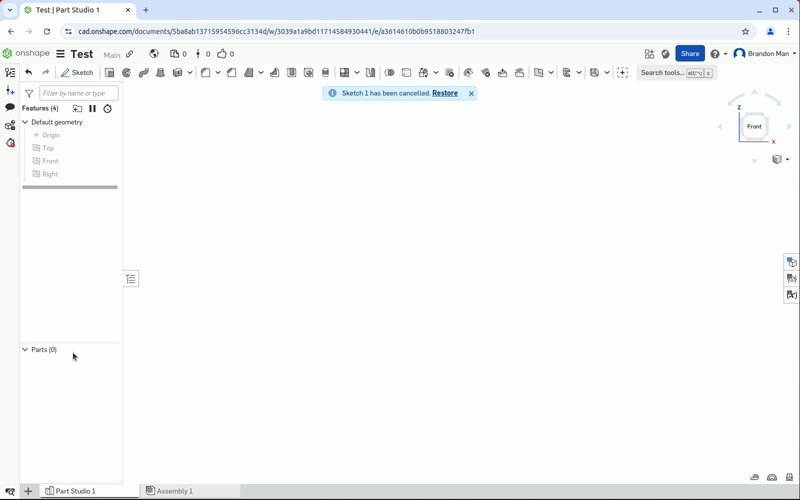
key_up(shift)
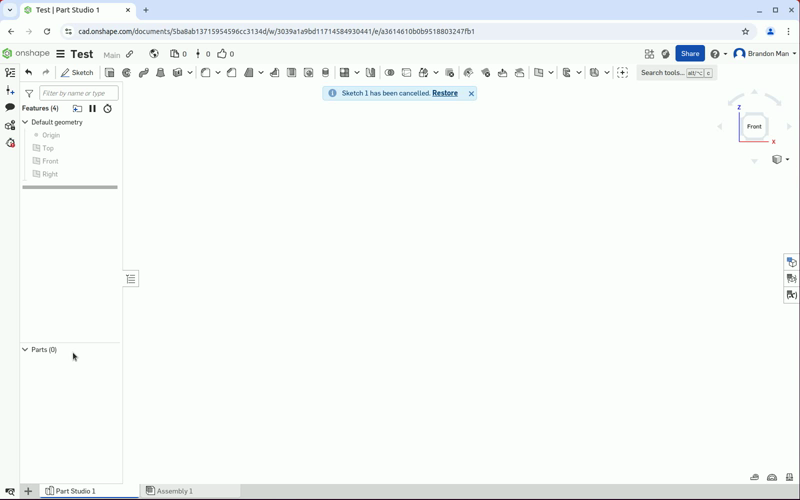
key(space)
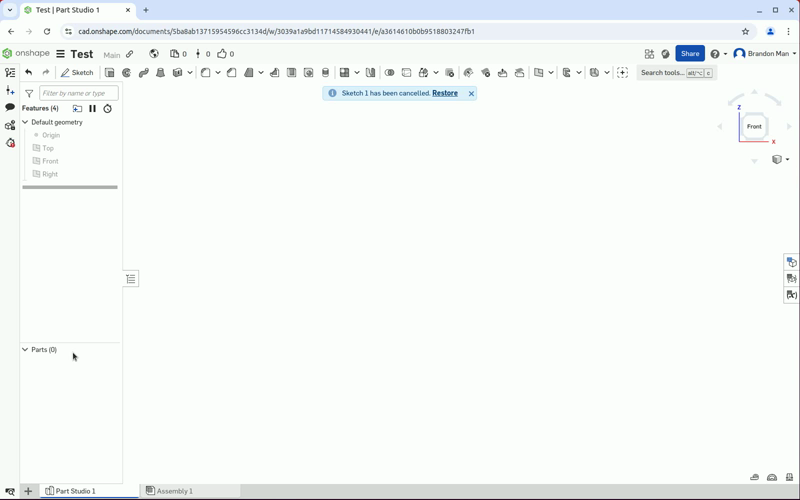
key_down(shift)
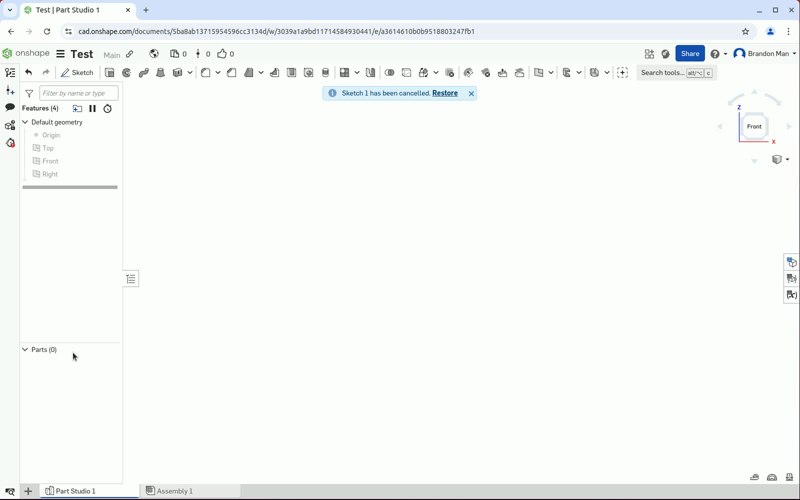
key(left)
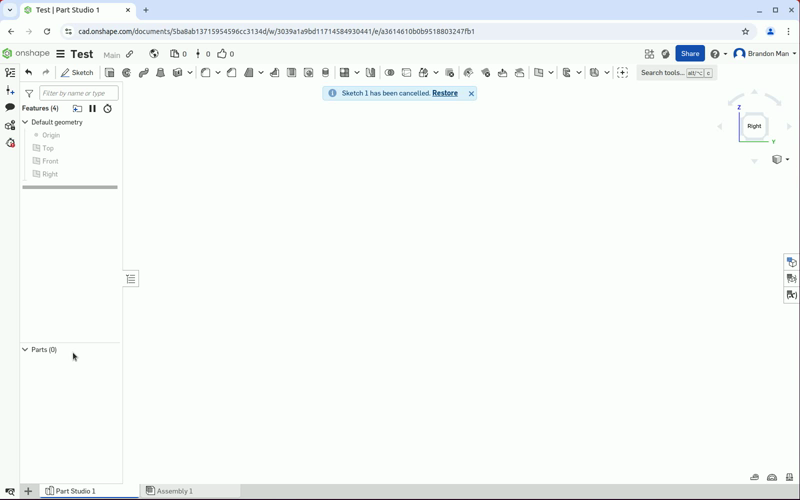
key_up(shift)
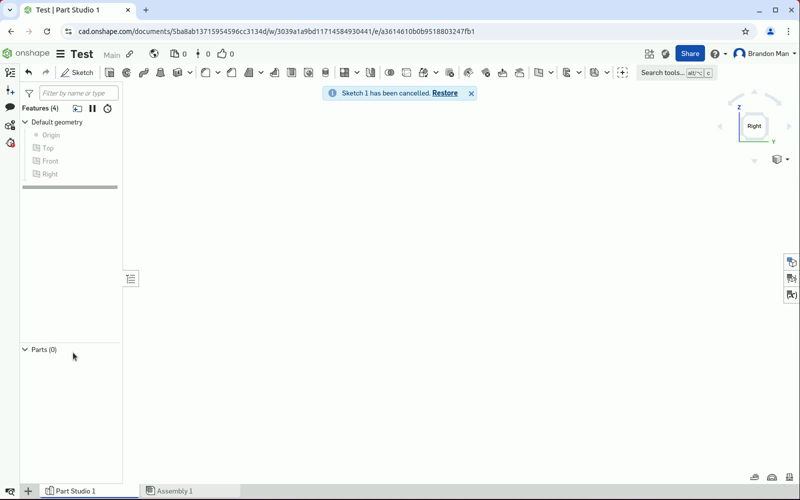
mouse_move(73, 352)
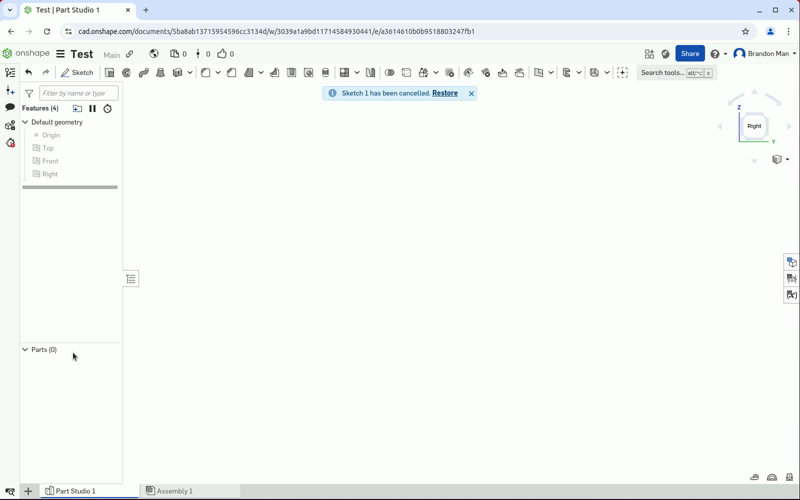
key(shift+y)
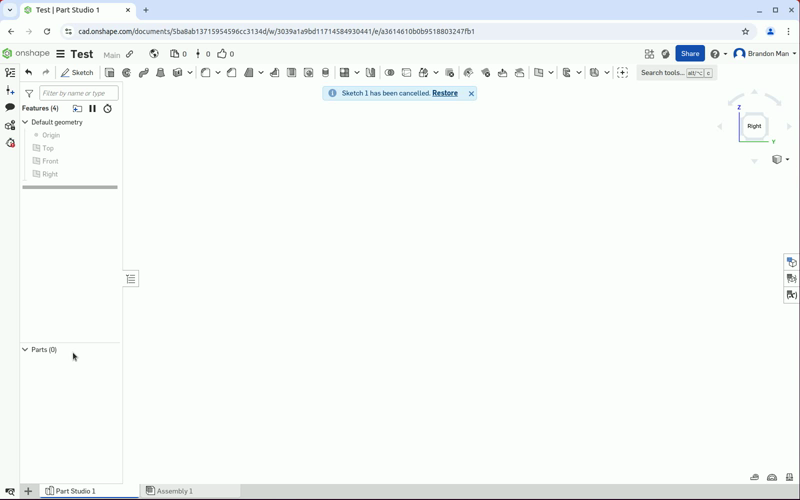
key(shift+s)
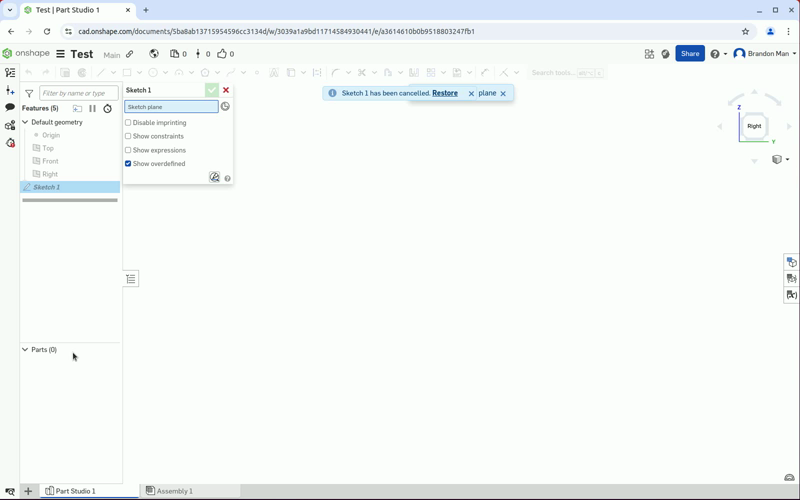
mouse_move(73, 176)
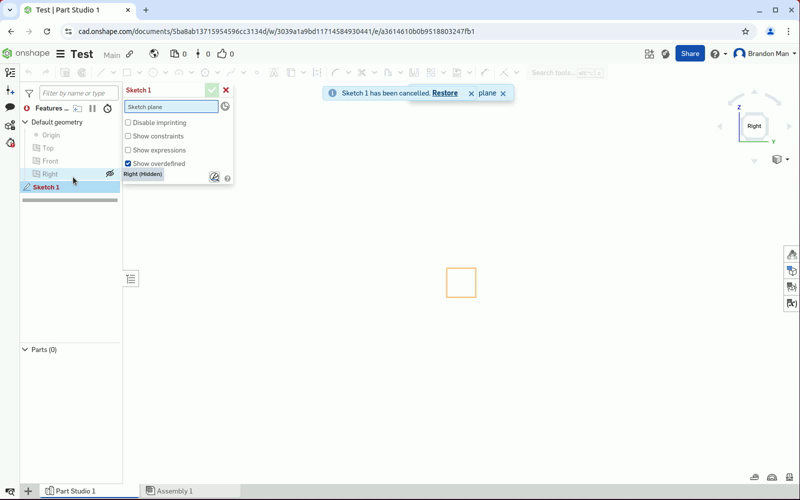
click(73, 176)
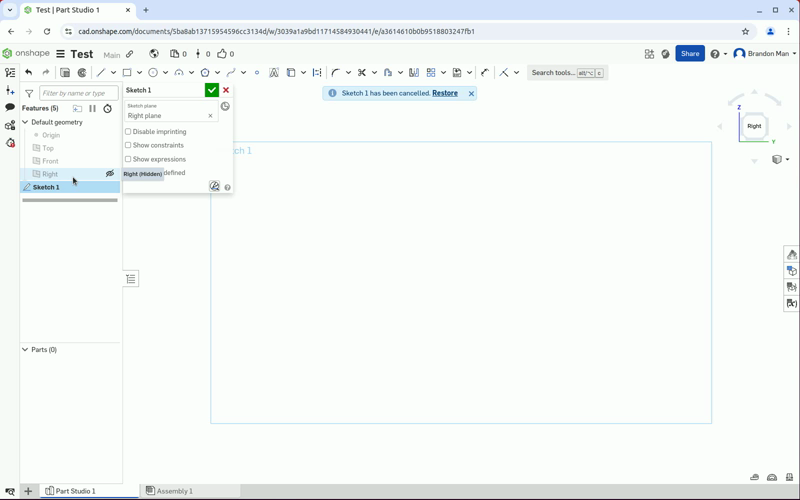
mouse_move(73, 352)
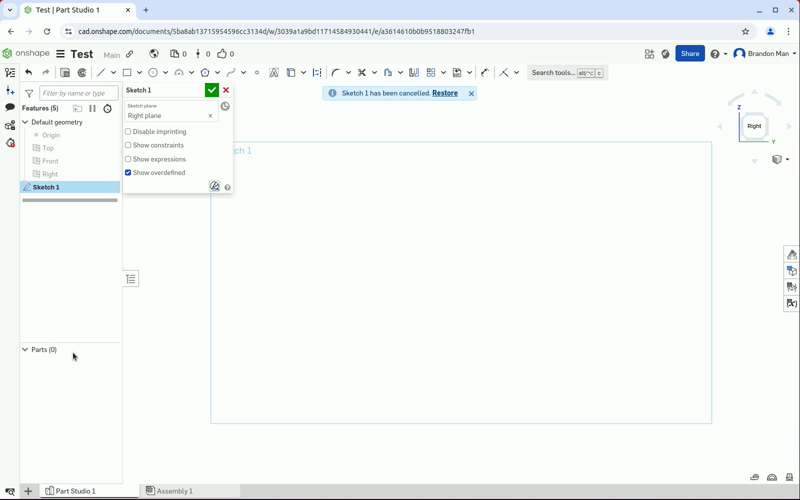
key(y)
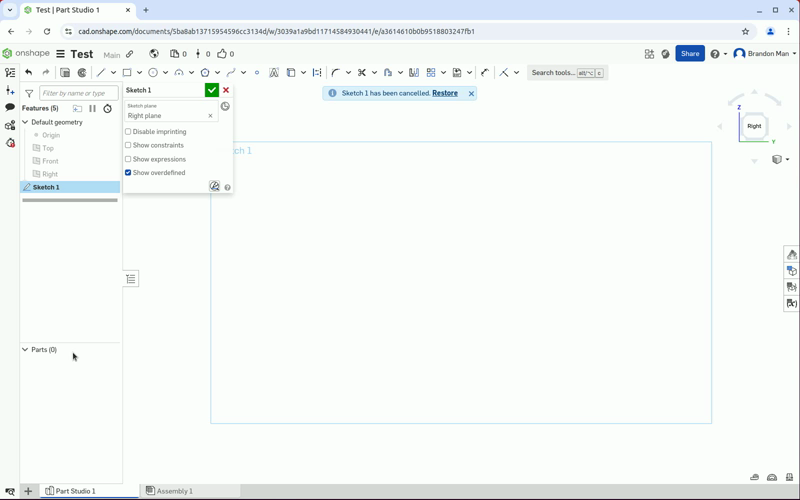
key(l)
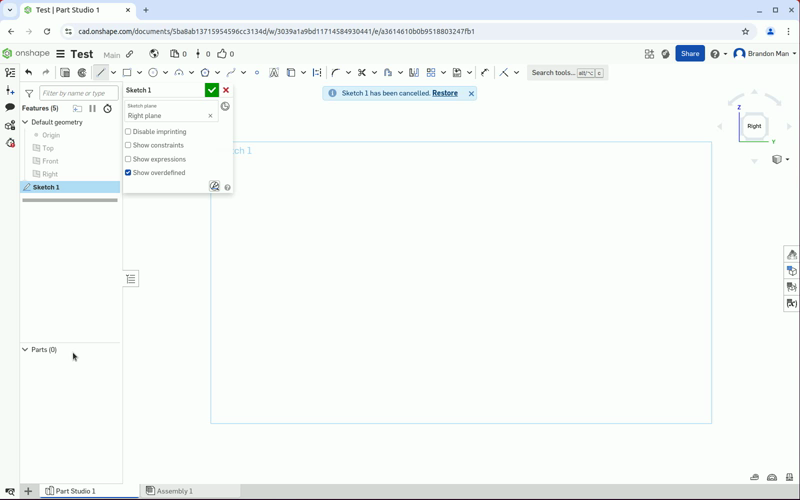
key_down(shift)
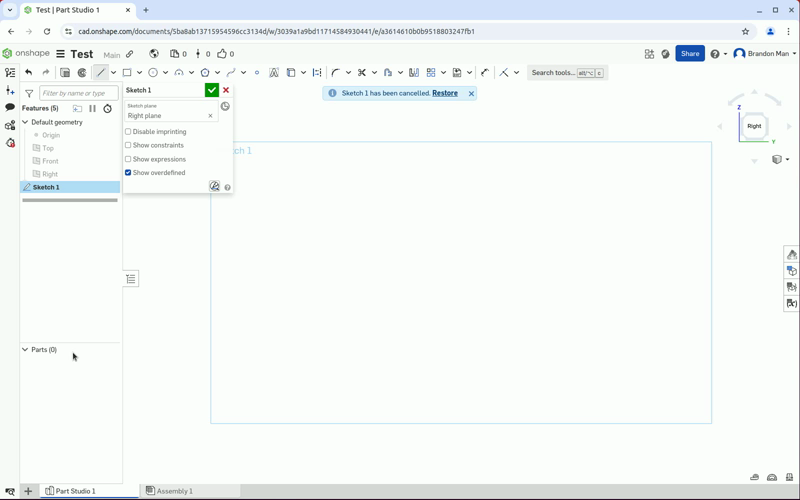
mouse_move(460, 282)
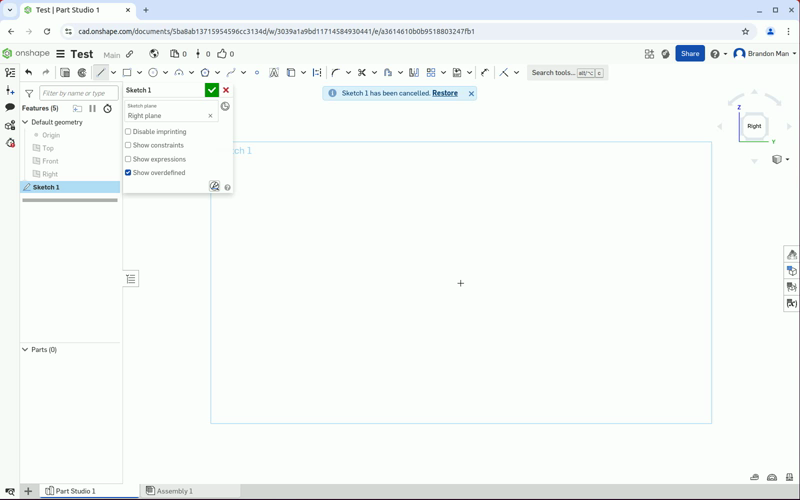
click(460, 282)
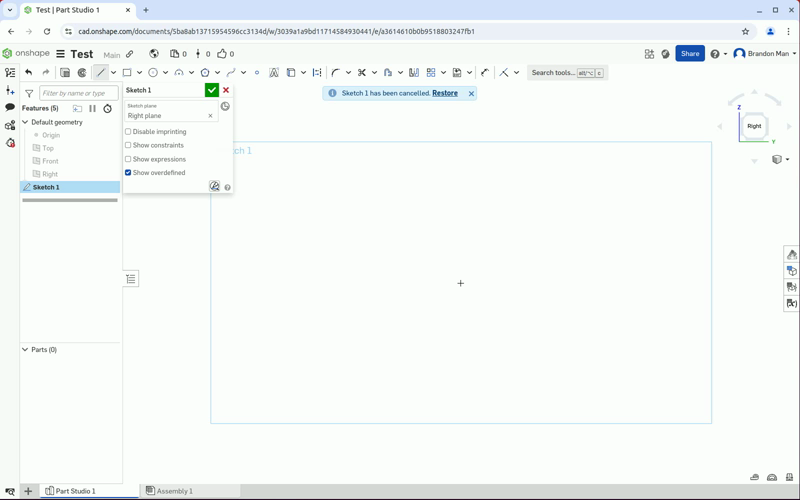
key_up(shift)
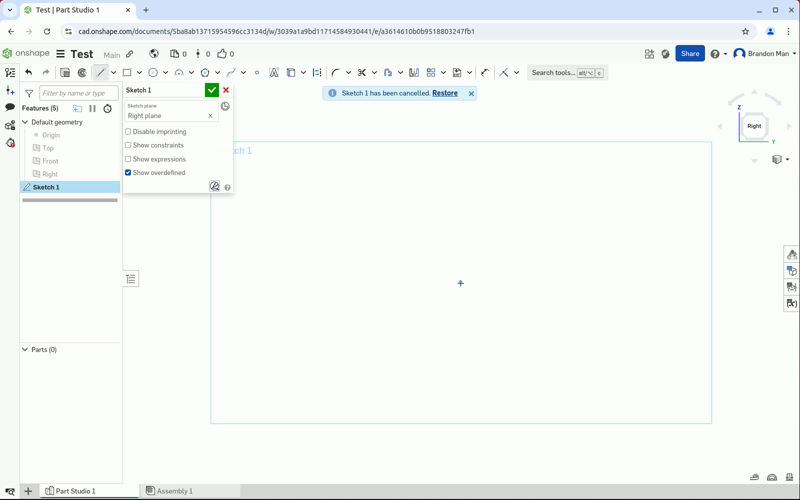
key_down(shift)
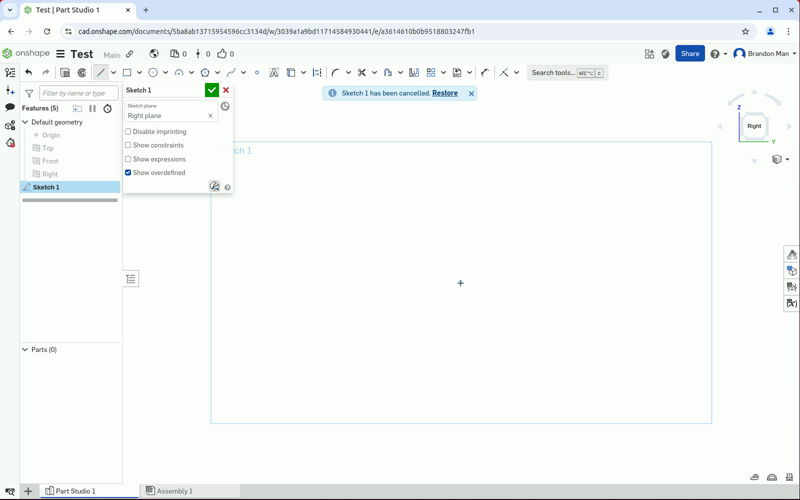
mouse_move(554, 282)
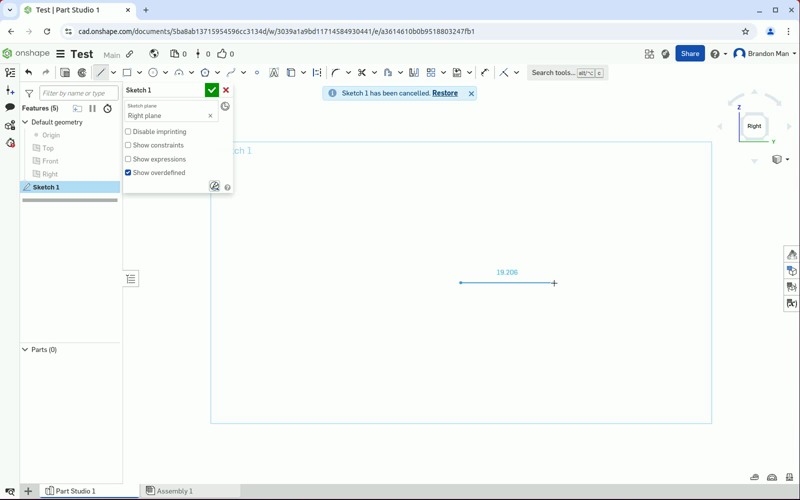
click(554, 282)
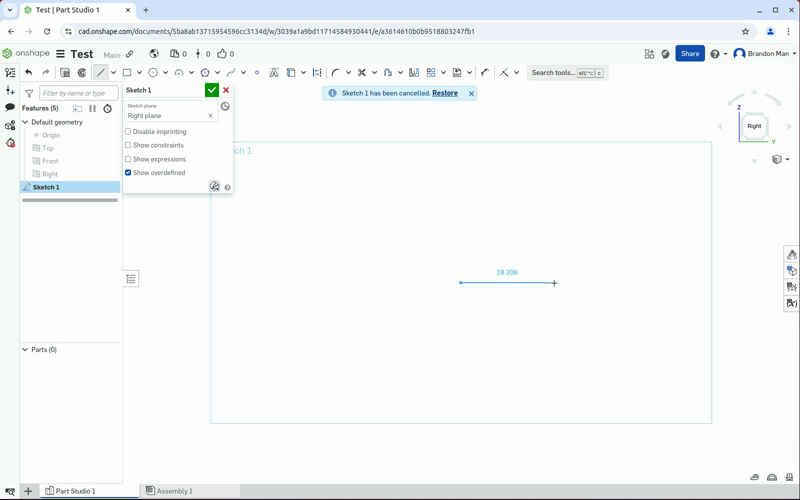
key_up(shift)
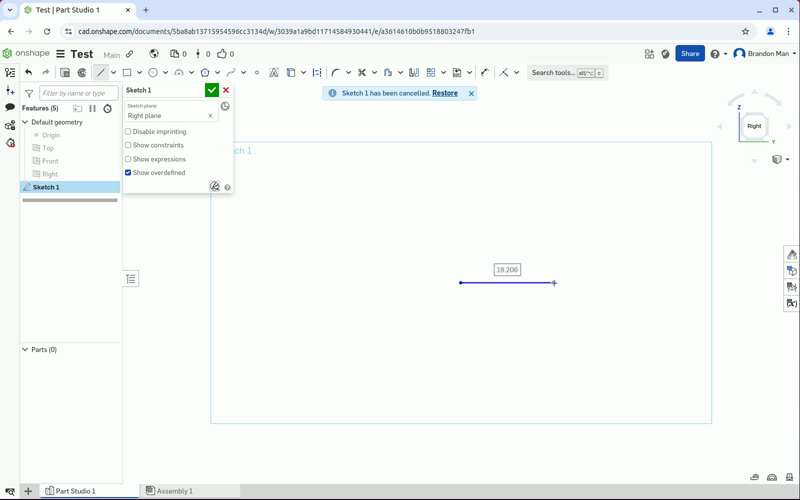
key_down(shift)
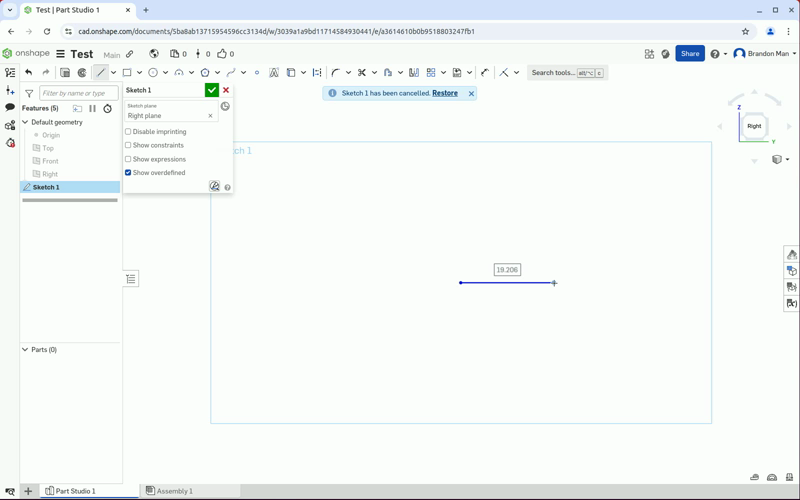
mouse_move(554, 170)
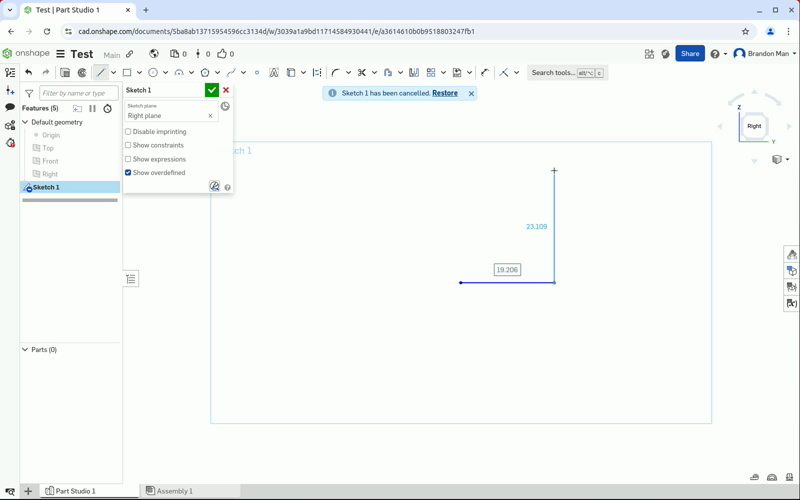
click(554, 170)
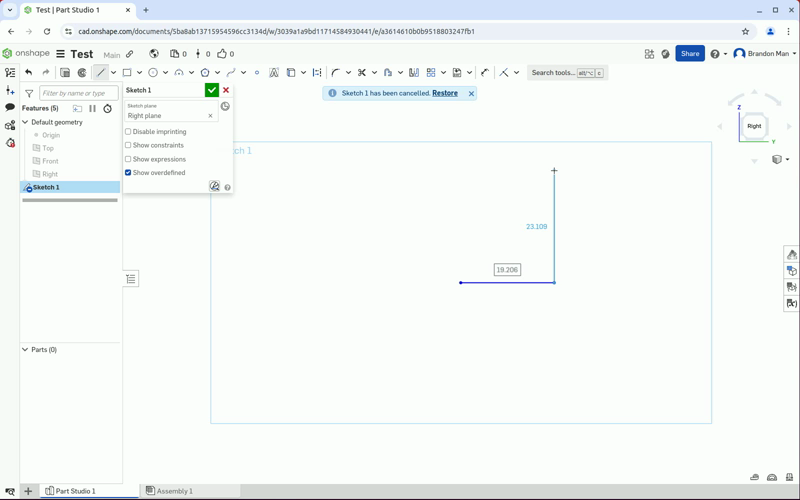
key_up(shift)
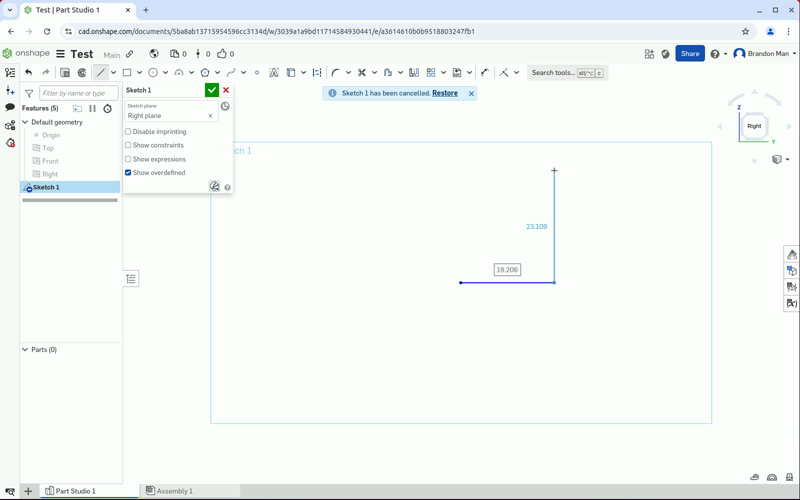
key_down(shift)
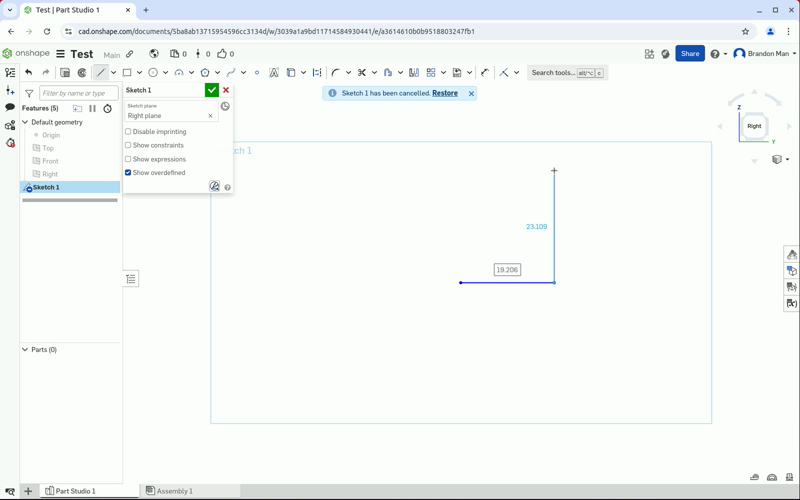
mouse_move(584, 170)
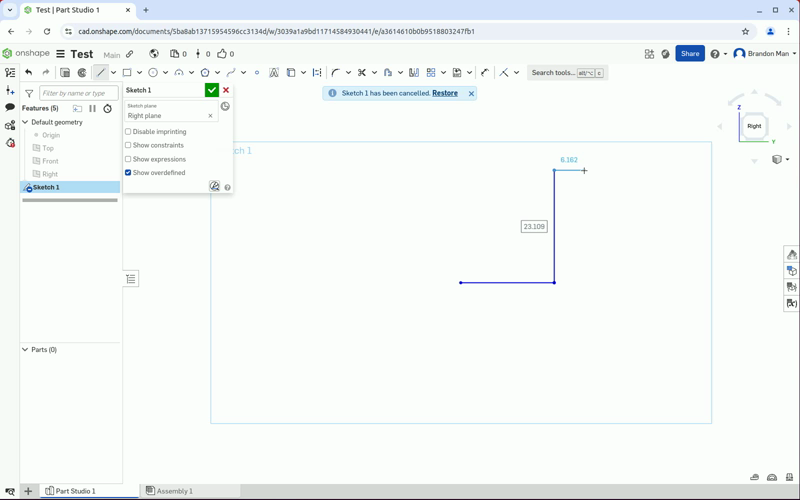
mouse_move(535, 170)
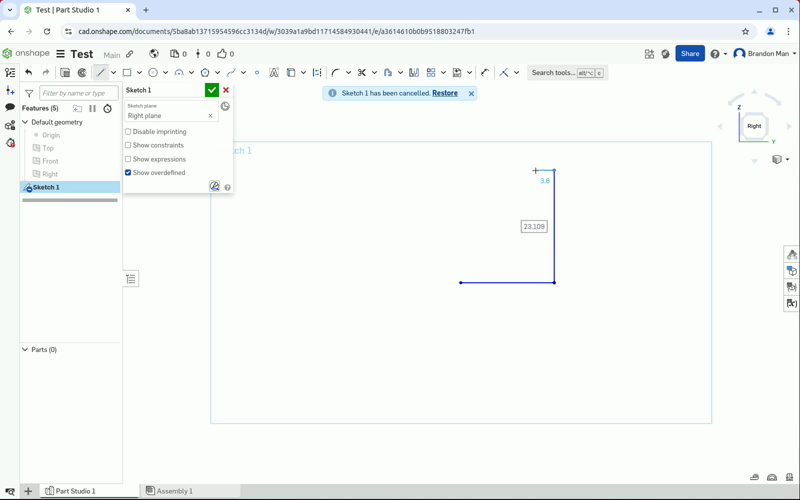
click(535, 170)
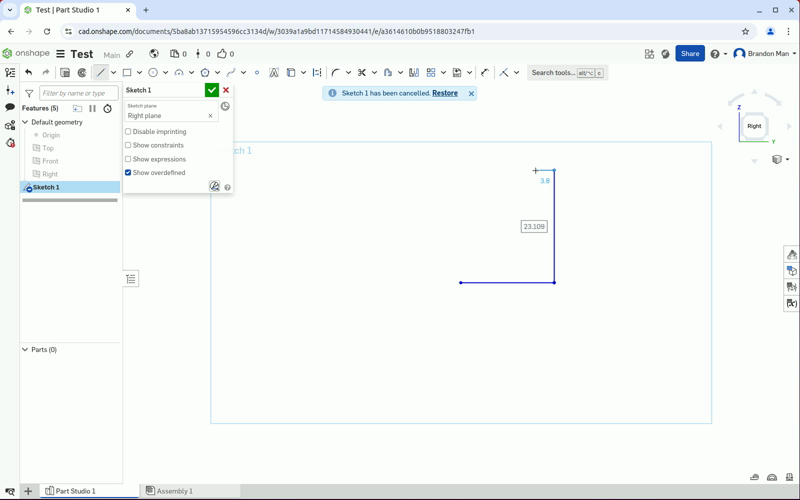
key_up(shift)
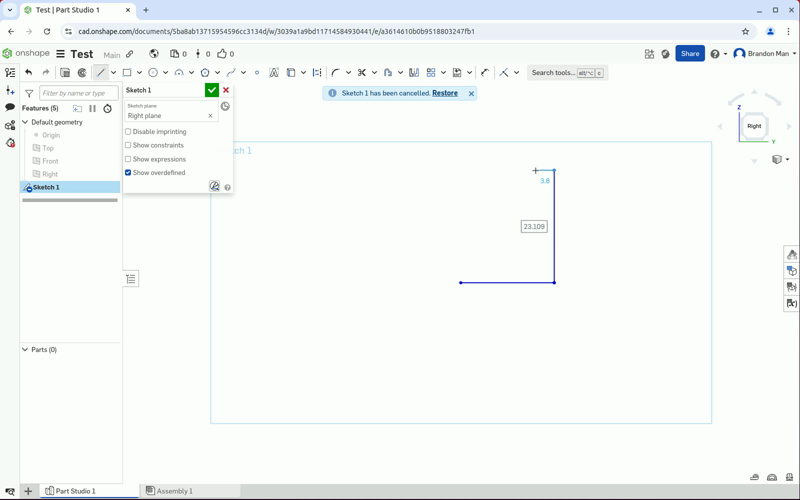
key_down(shift)
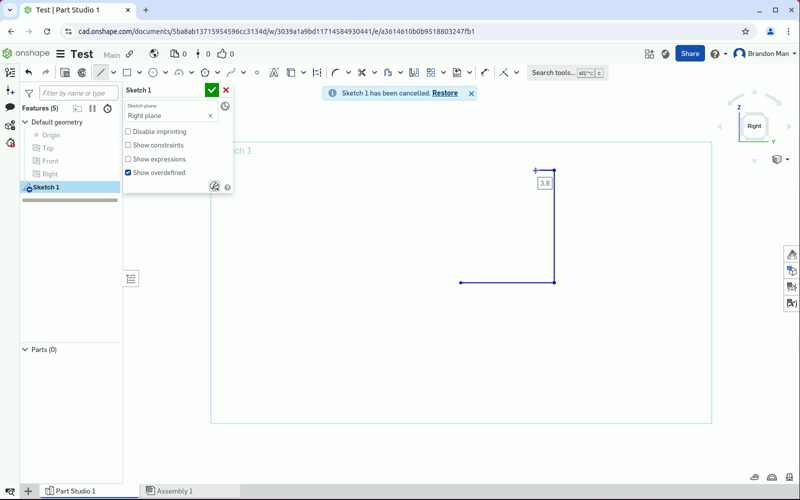
mouse_move(535, 245)
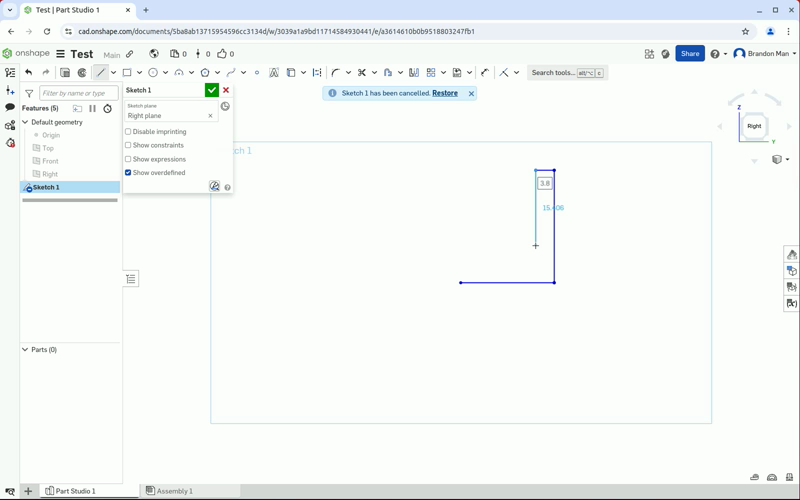
click(535, 245)
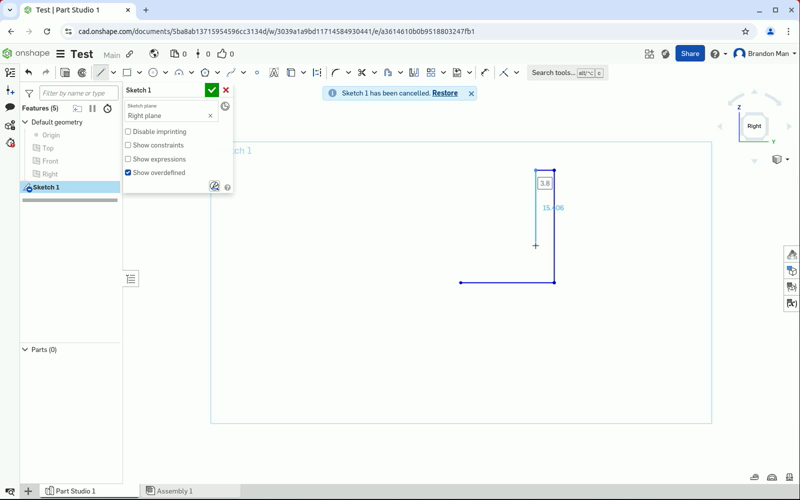
key_up(shift)
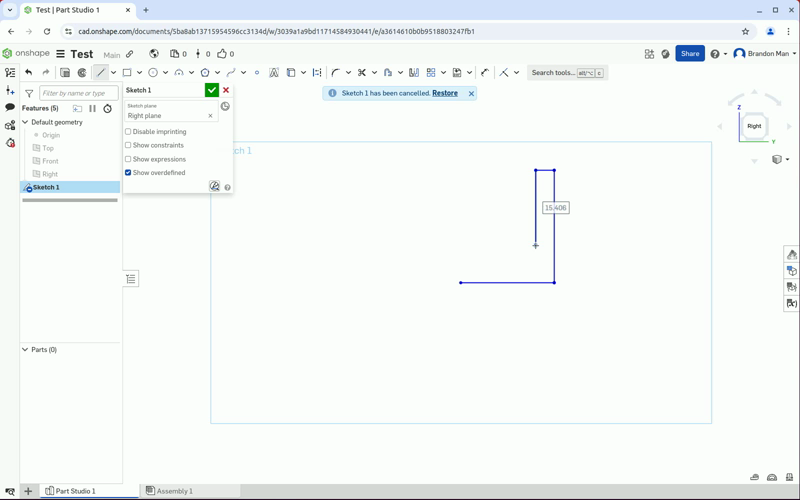
key_down(shift)
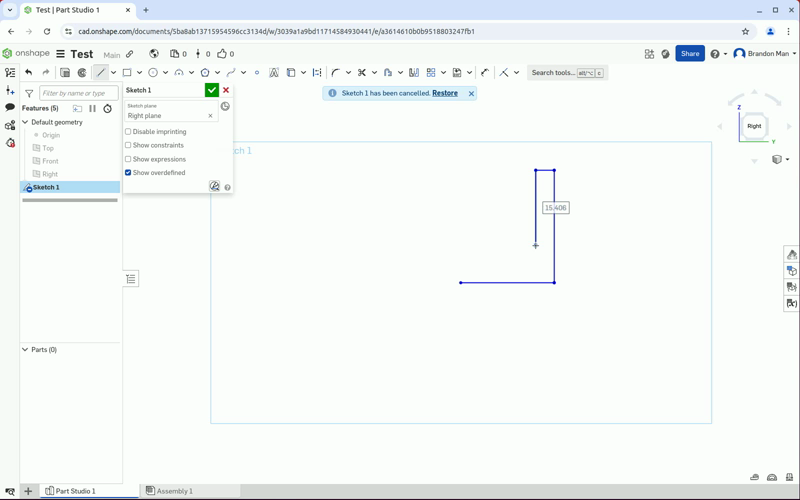
mouse_move(565, 245)
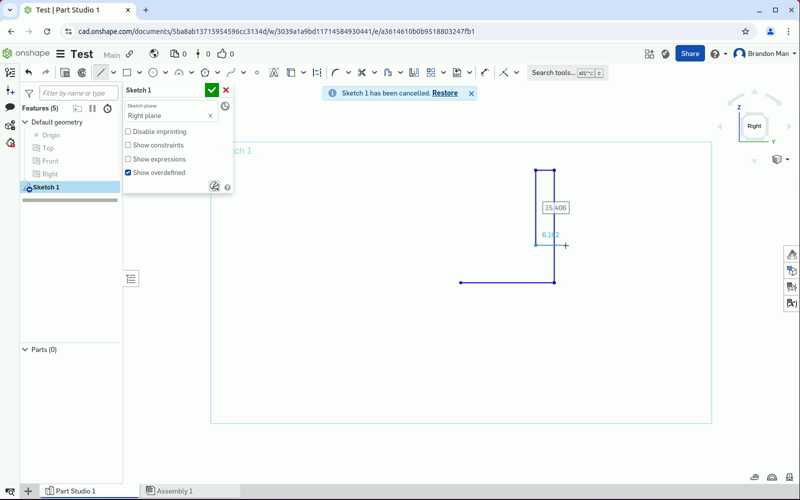
mouse_move(479, 245)
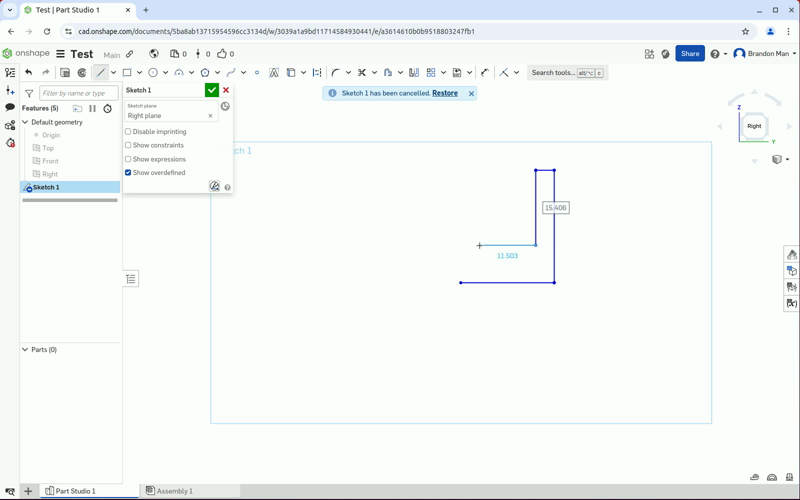
click(479, 245)
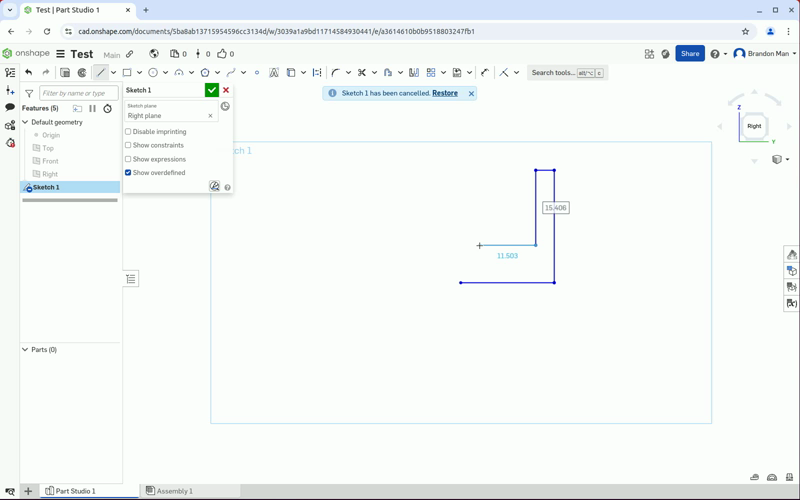
key_up(shift)
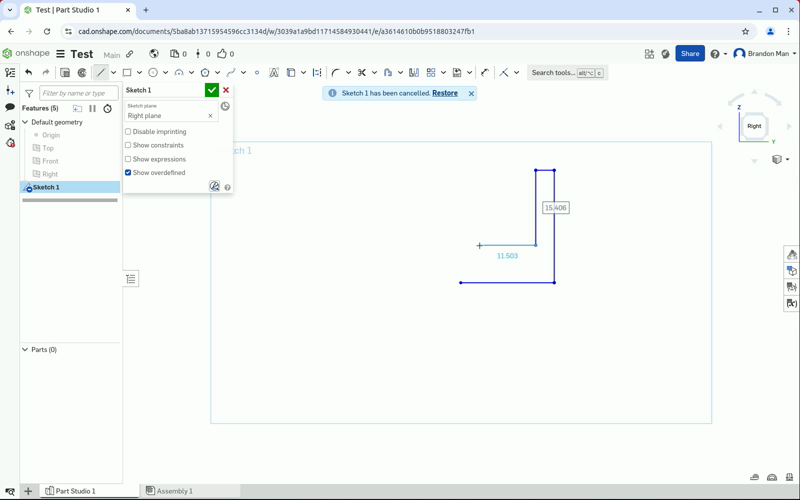
key_down(shift)
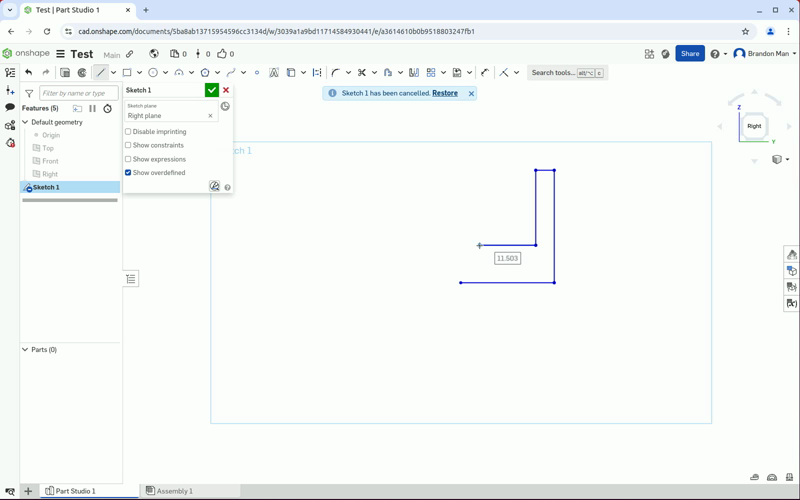
mouse_move(479, 170)
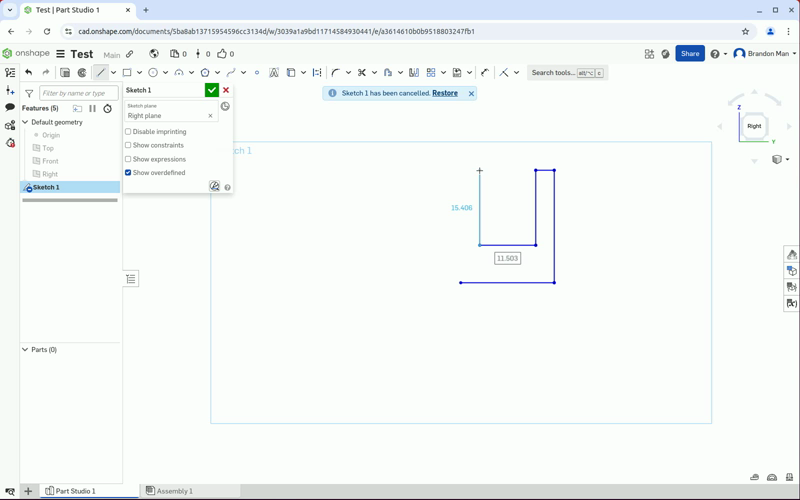
click(479, 170)
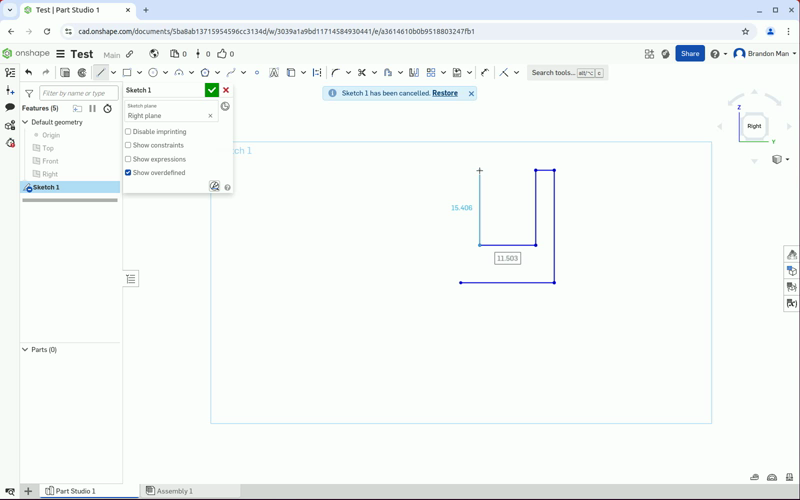
key_up(shift)
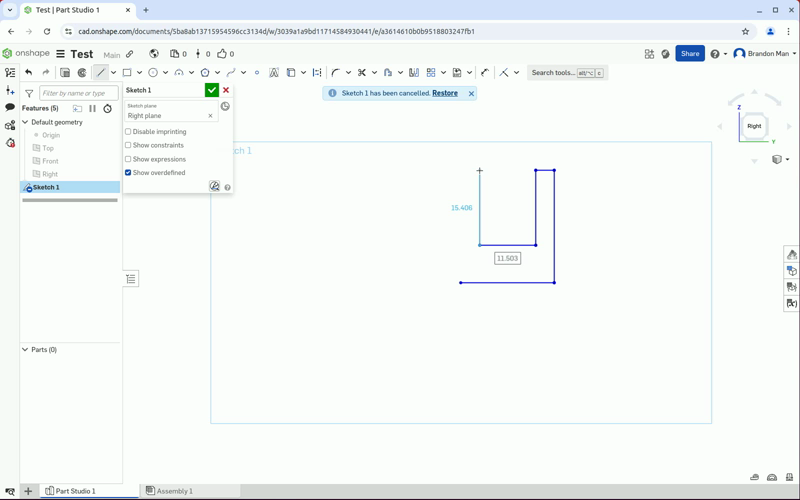
key_down(shift)
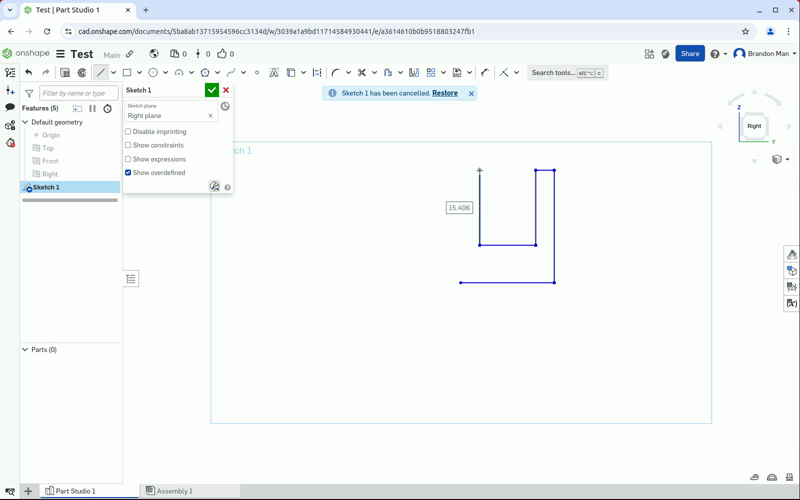
mouse_move(509, 170)
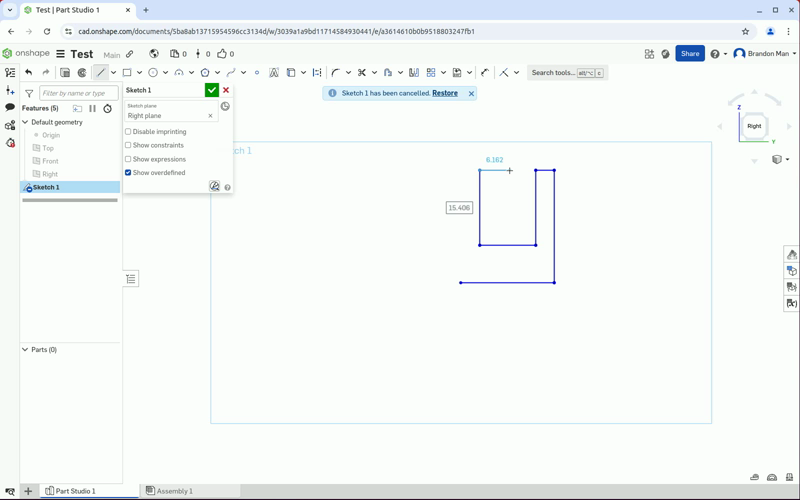
mouse_move(460, 170)
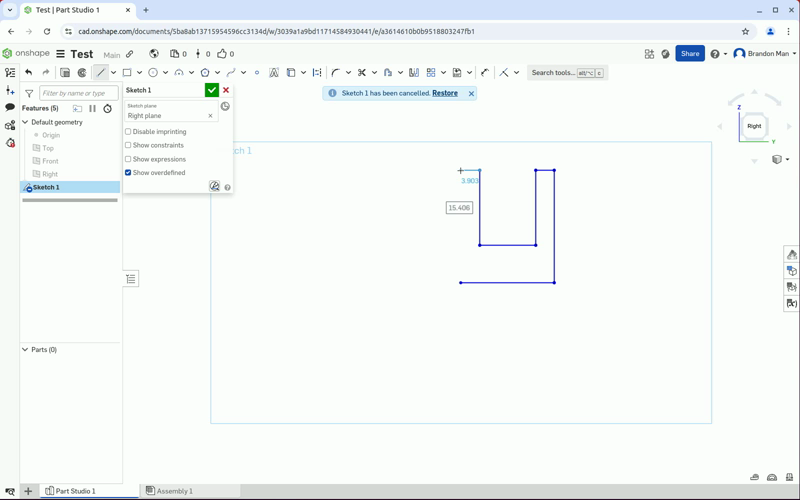
click(460, 170)
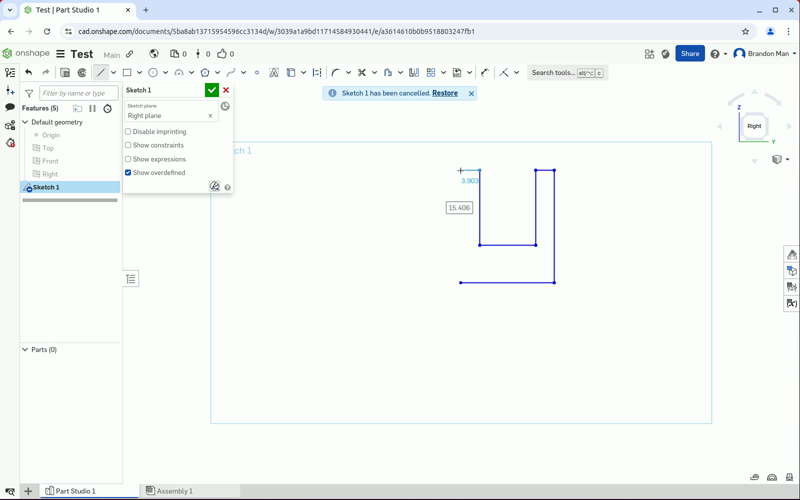
key_up(shift)
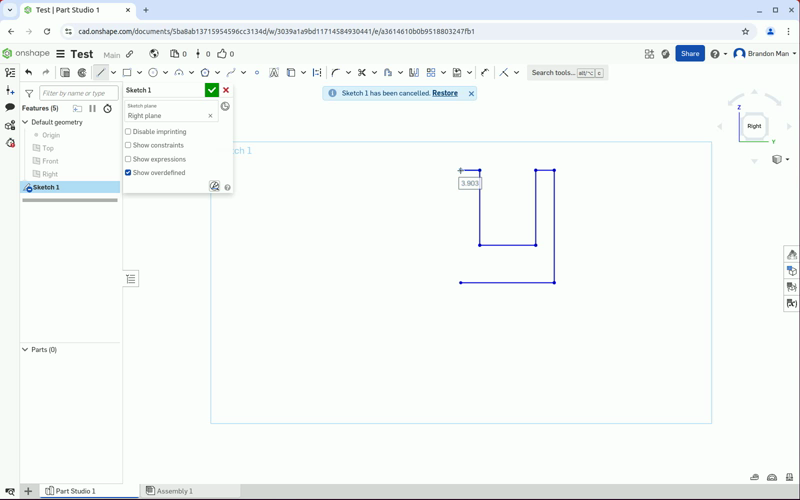
key_down(shift)
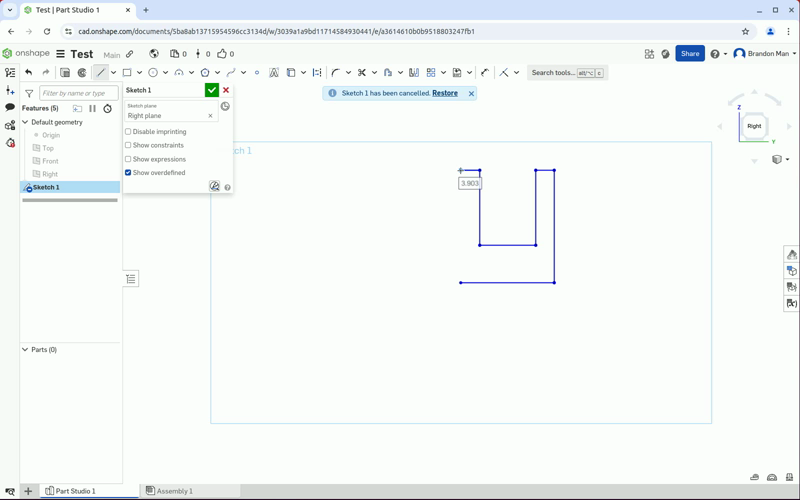
mouse_move(460, 282)
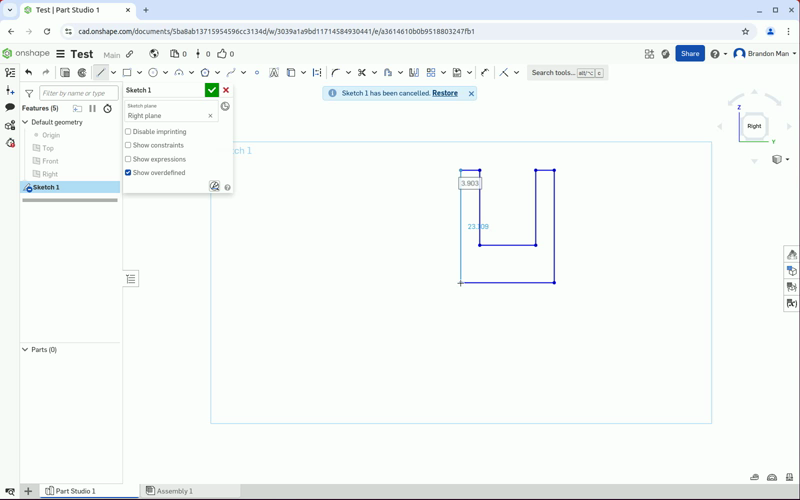
key_up(shift)
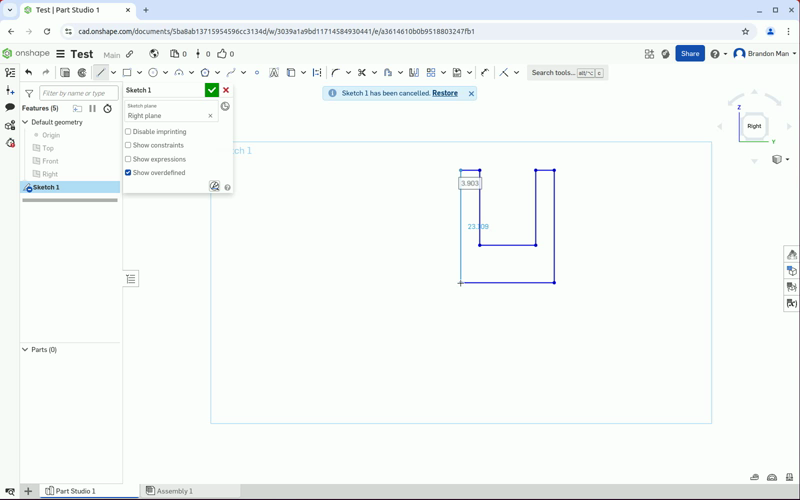
click(460, 282)
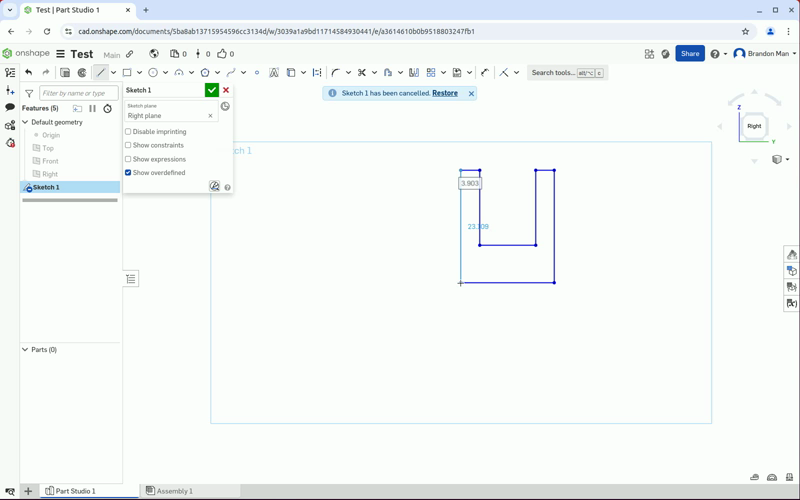
key(esc)
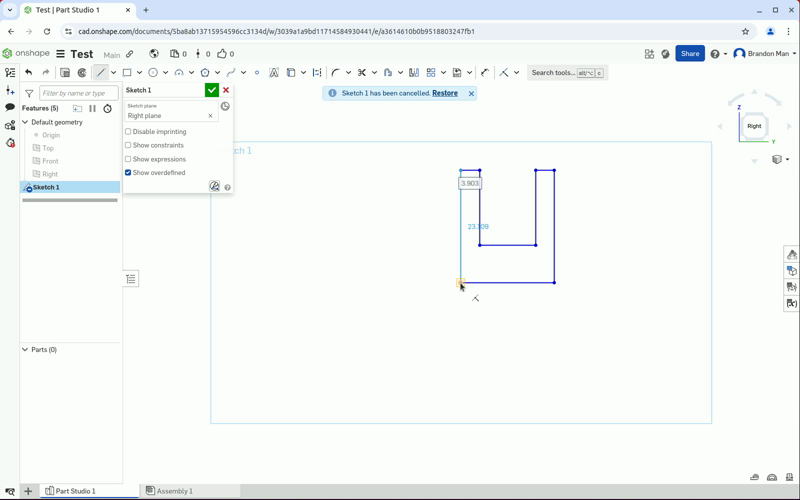
mouse_move(548, 203)
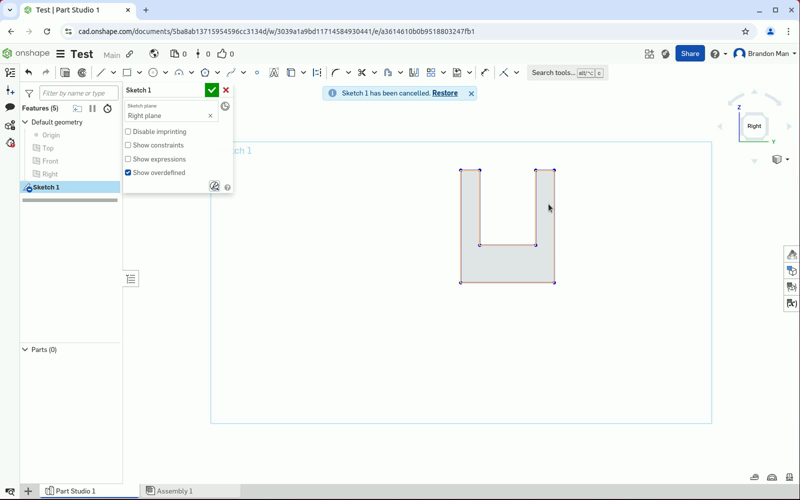
click(548, 203)
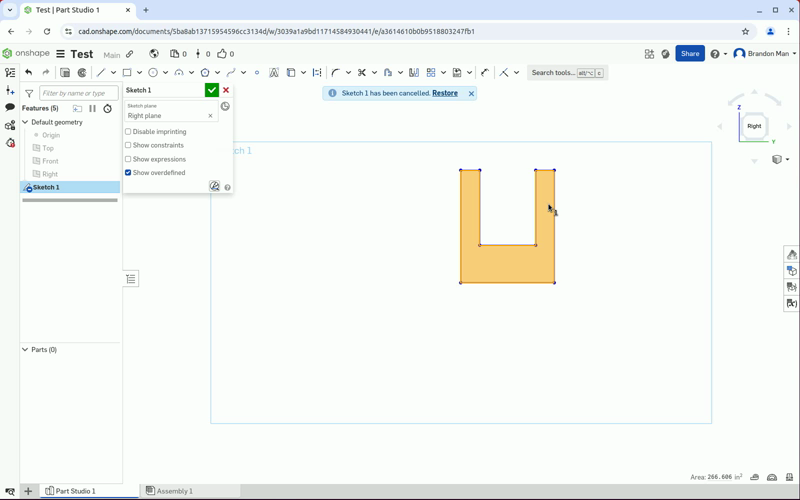
mouse_move(73, 352)
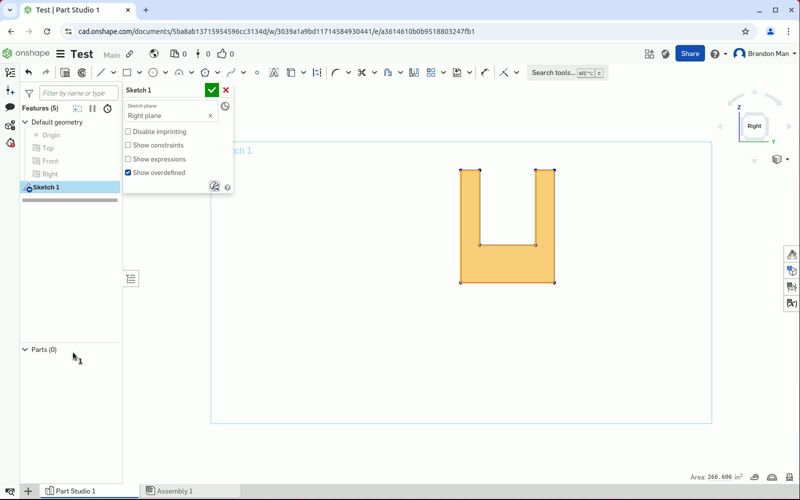
key(shift+y)
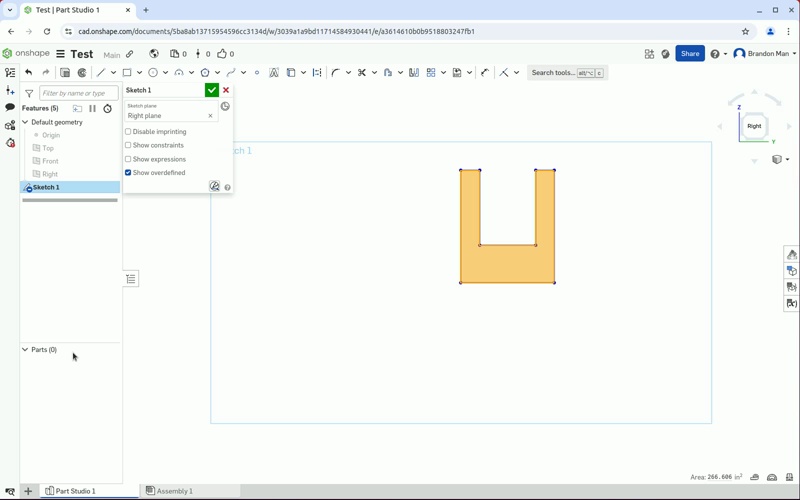
key(shift+e)
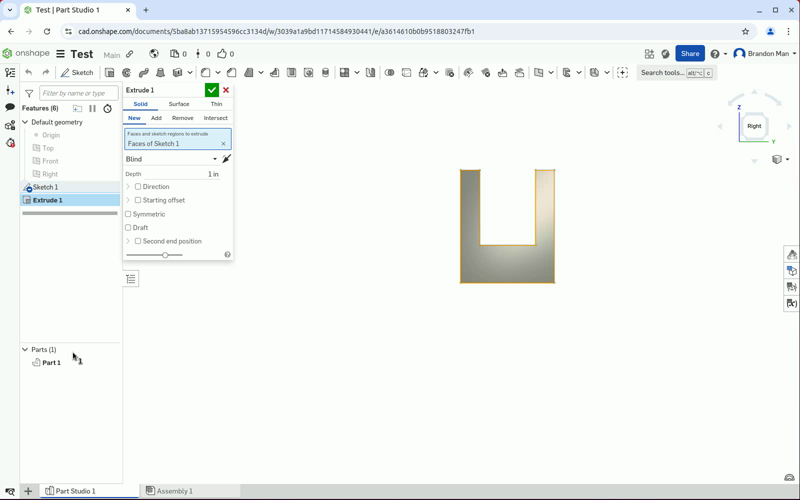
mouse_move(143, 106)
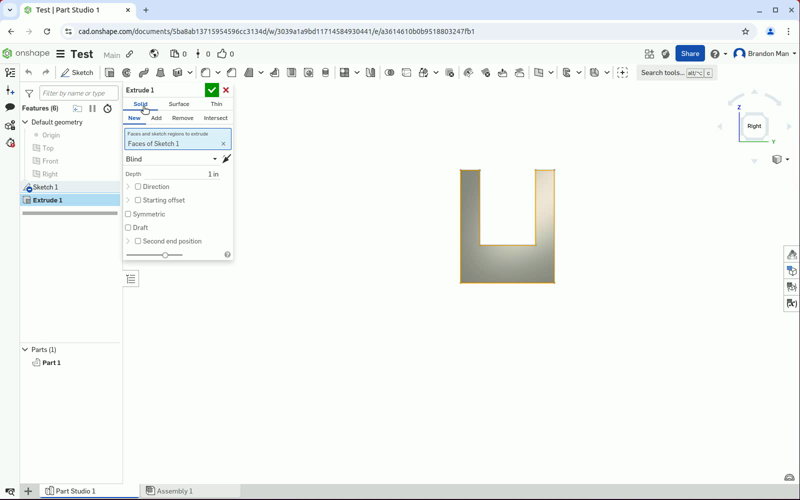
click(143, 106)
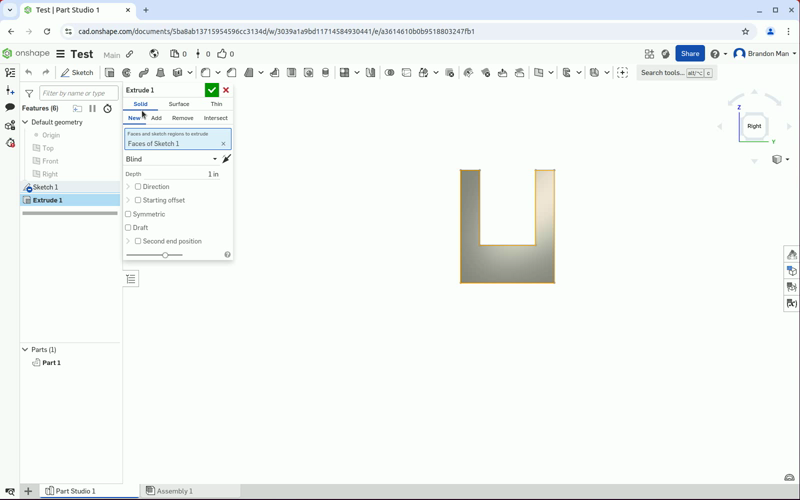
mouse_move(137, 120)
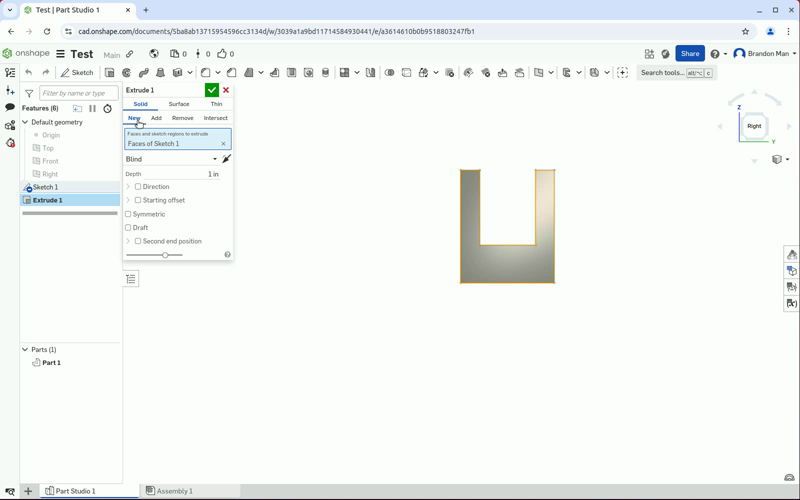
click(137, 120)
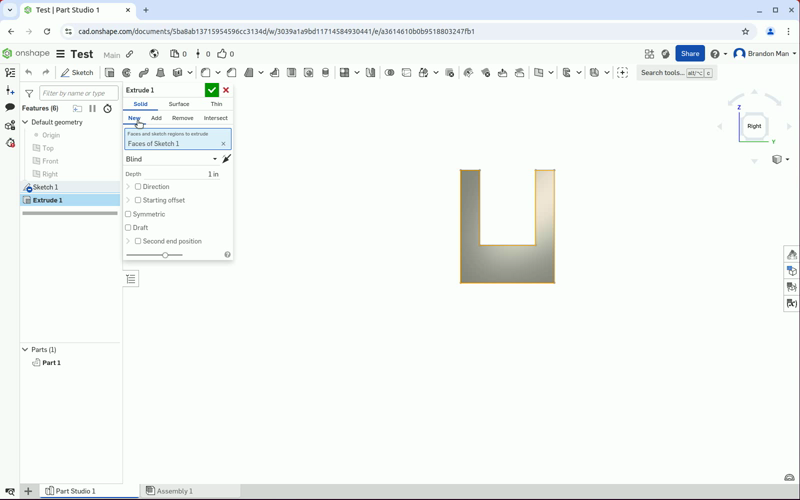
key(tab, 4)
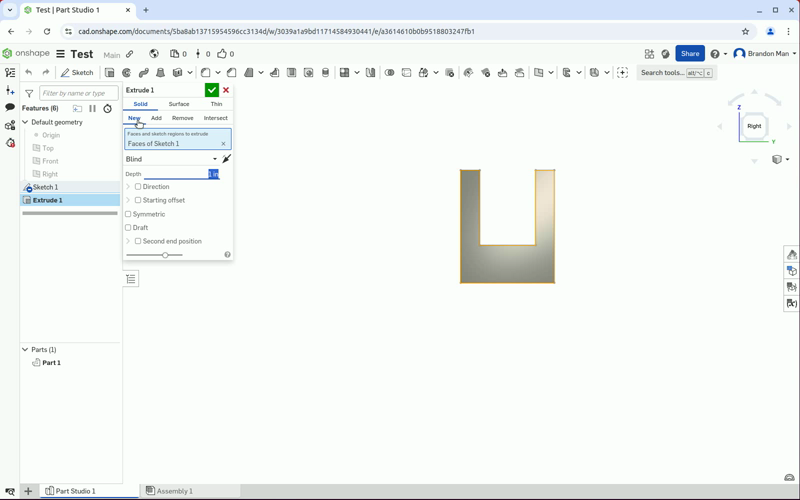
text(19.257)
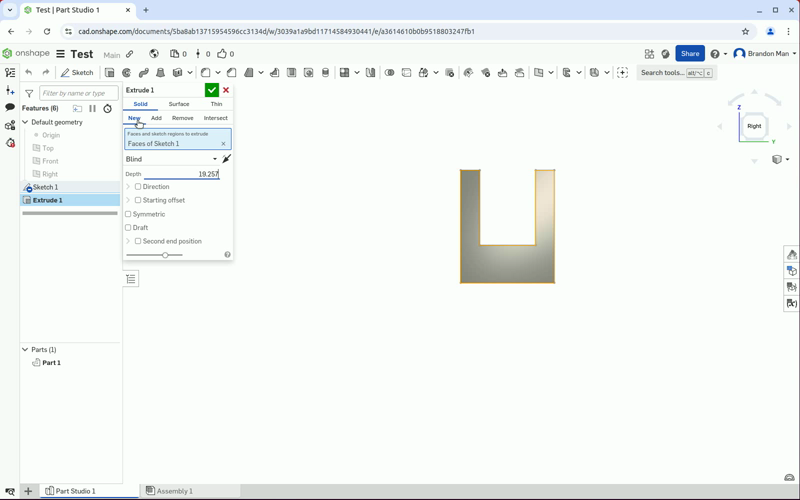
key(enter)
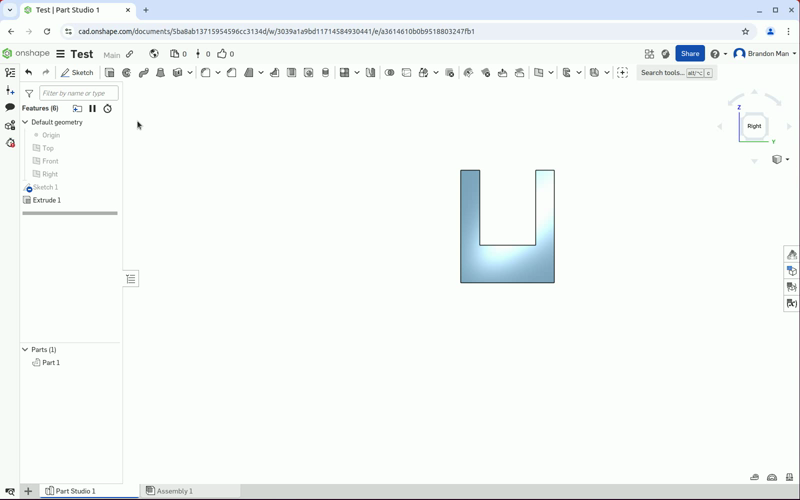
key(shift+h)
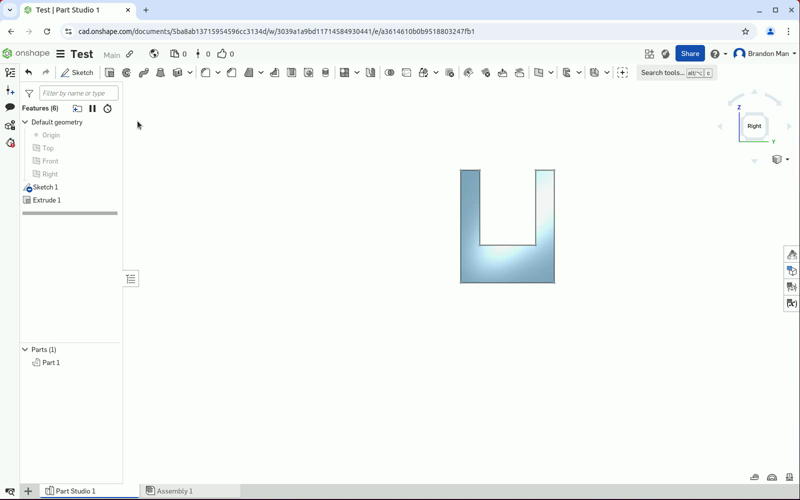
key(shift+h)
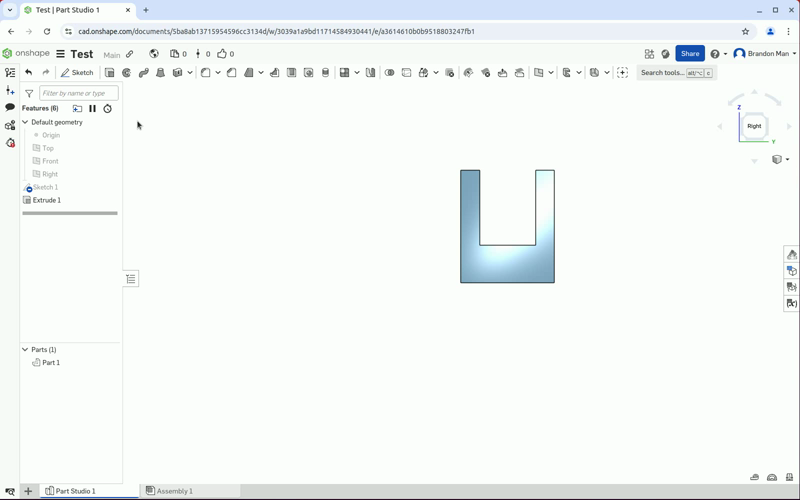
mouse_move(73, 189)
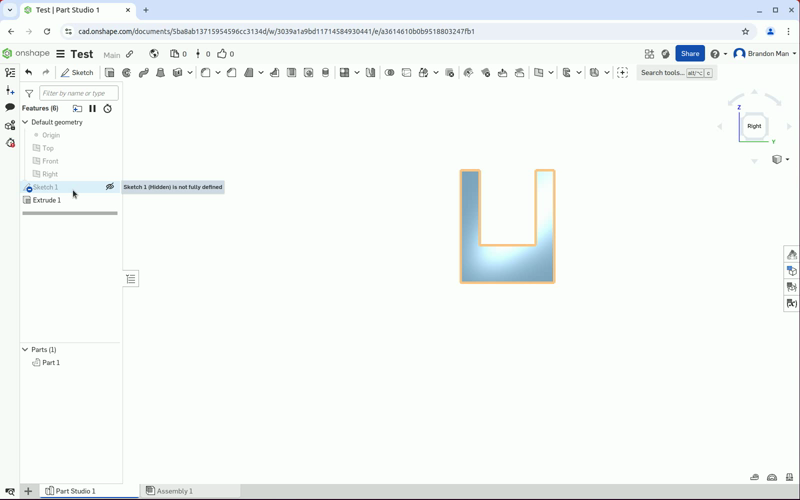
click(73, 189)
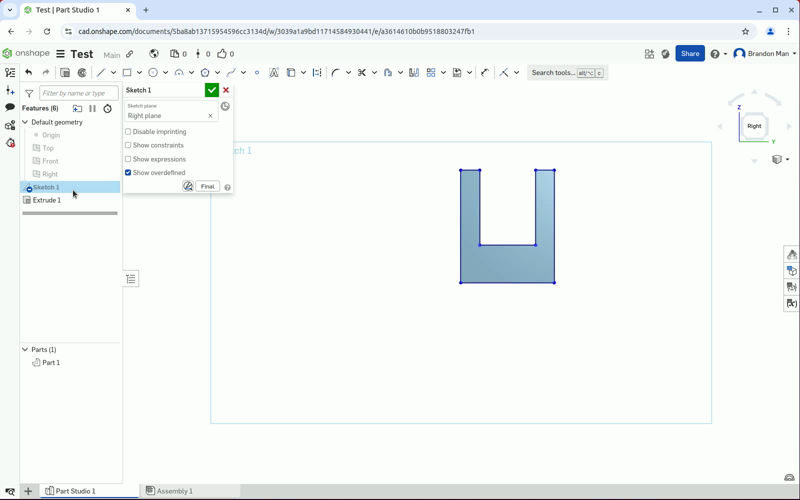
mouse_move(229, 92)
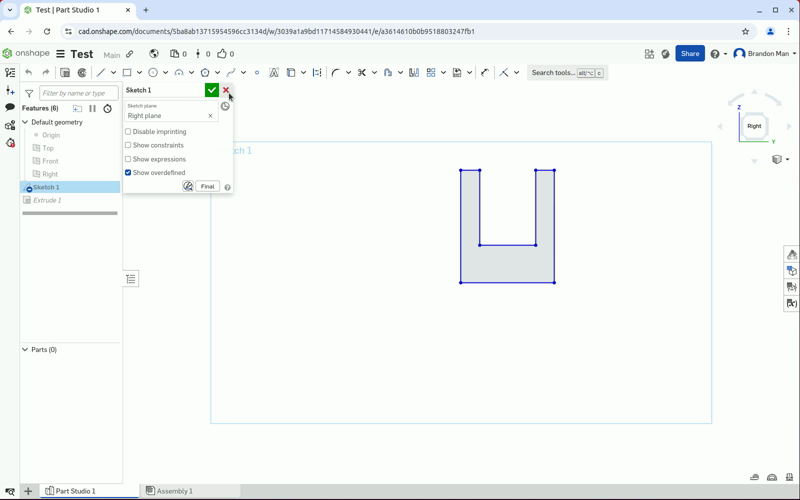
click(229, 92)
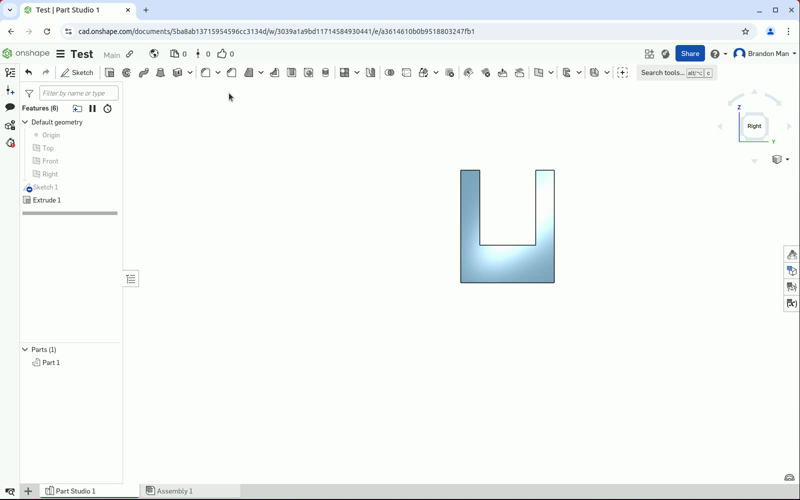
mouse_move(73, 352)
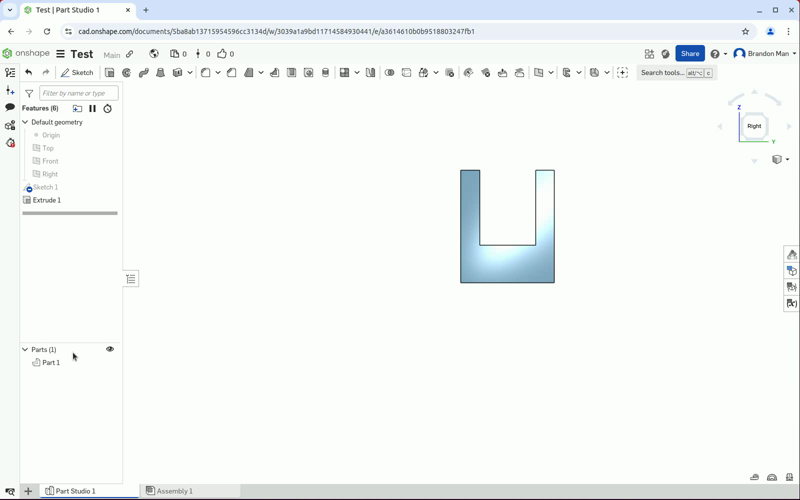
key(y)
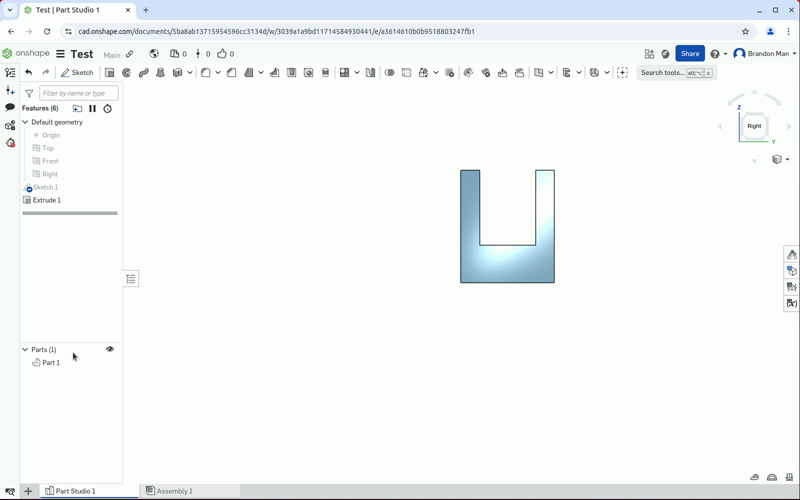
key(shift+p)
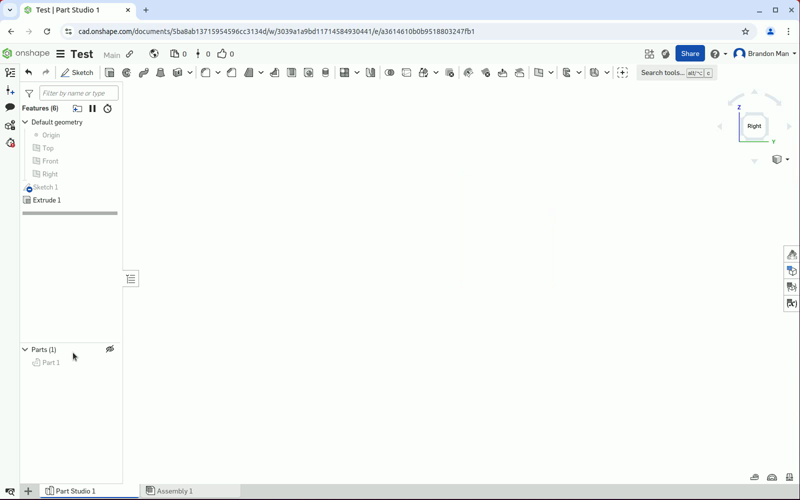
key(space)
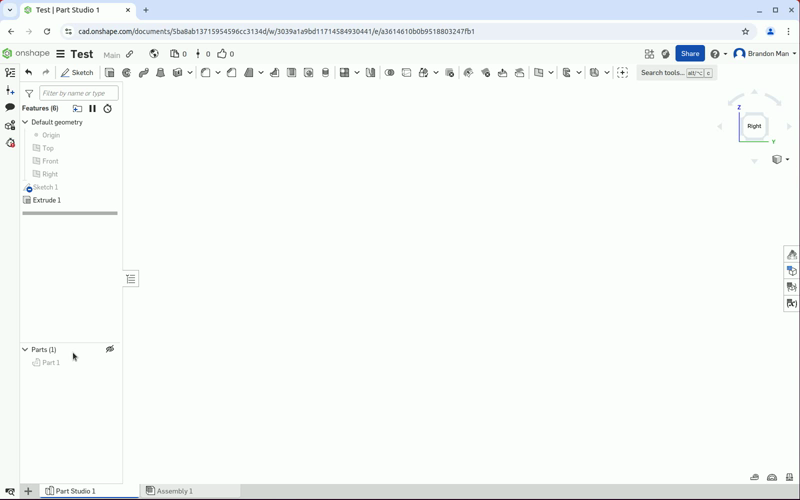
key_down(shift)
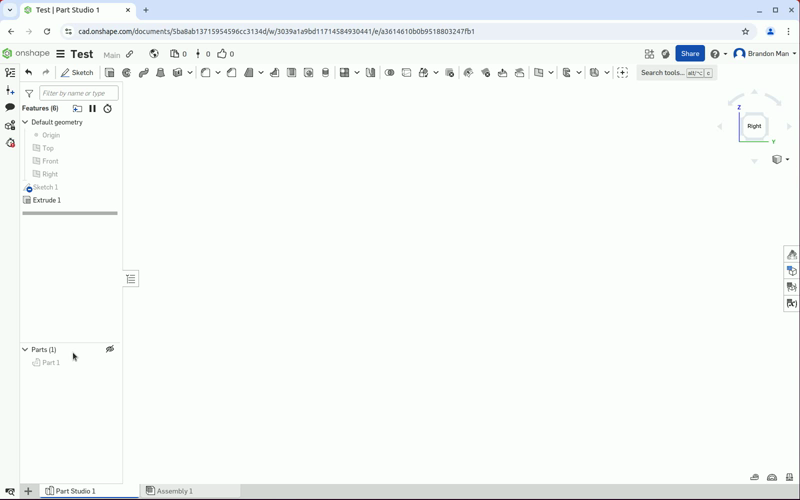
key(right)
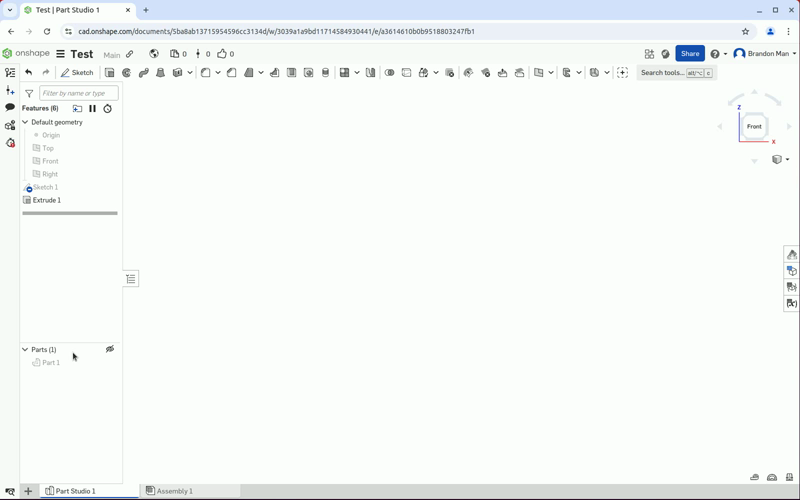
key_up(shift)
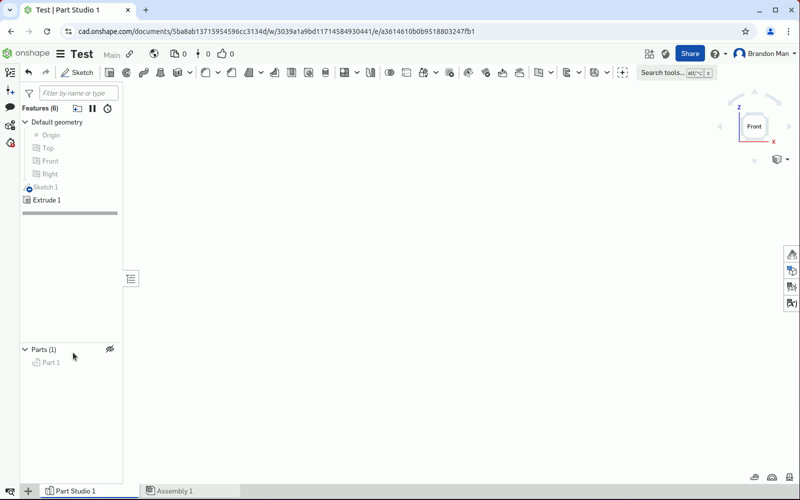
mouse_move(73, 352)
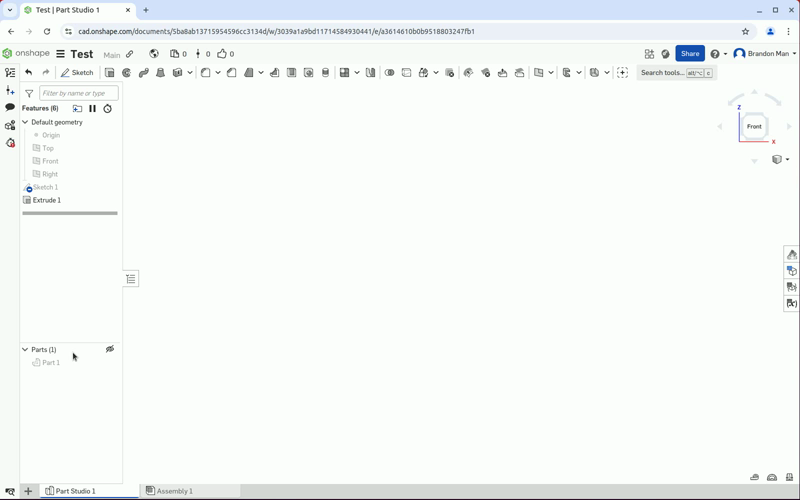
key(shift+y)
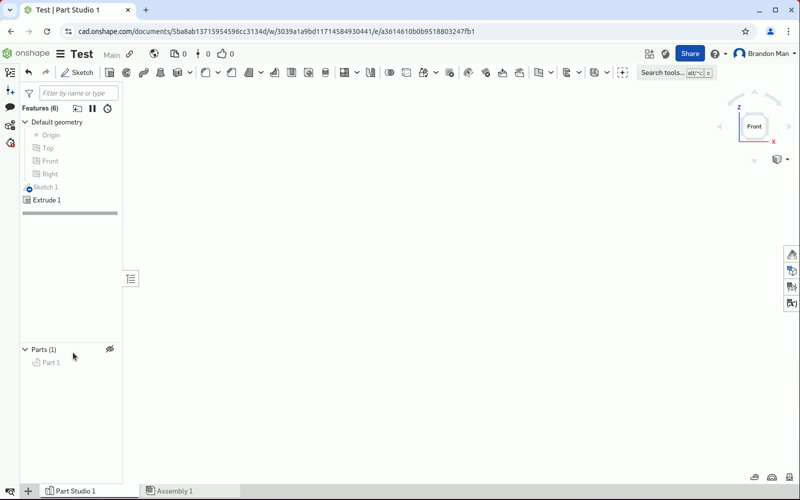
key(shift+s)
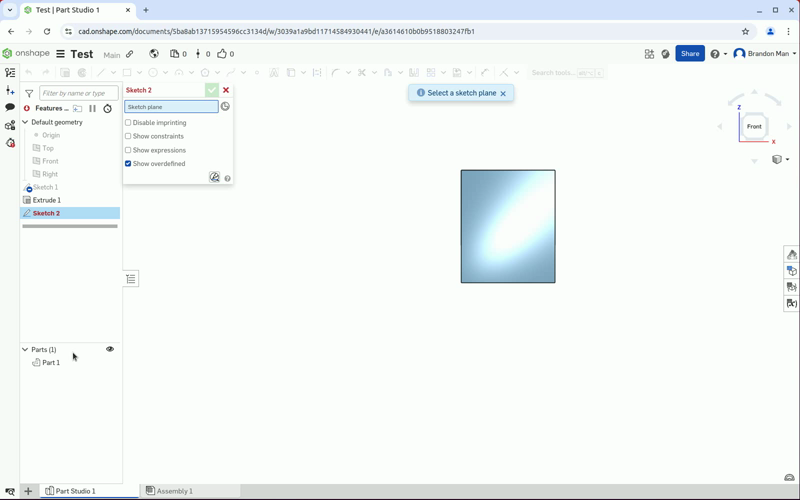
mouse_move(73, 163)
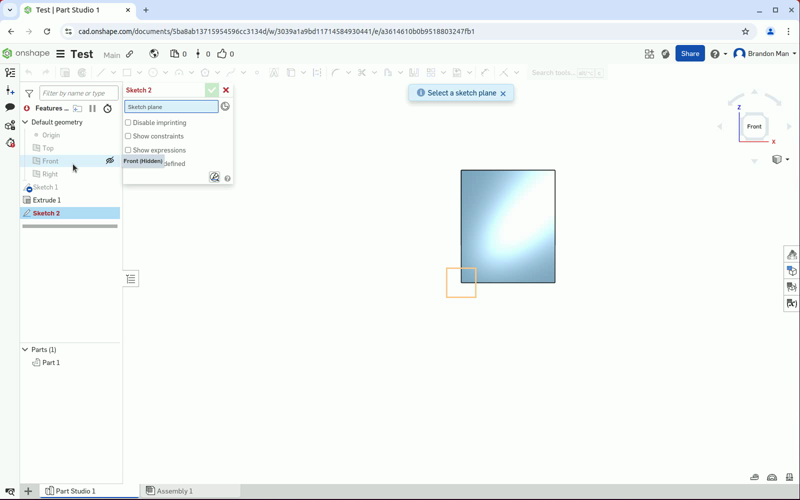
click(73, 163)
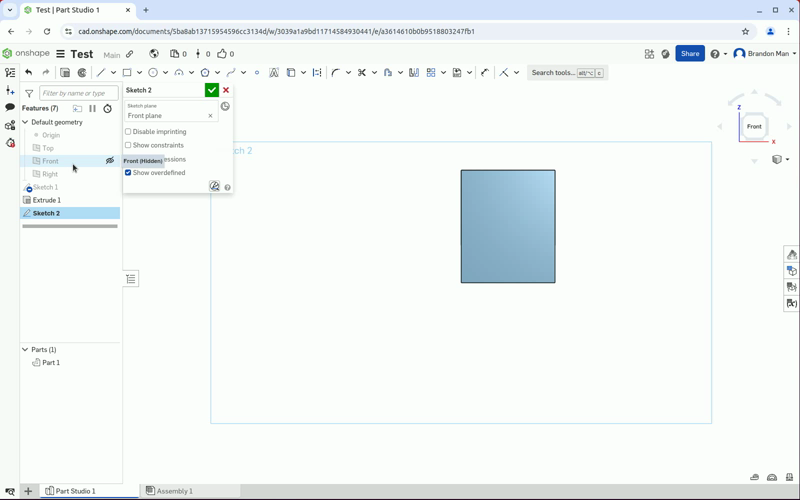
mouse_move(73, 352)
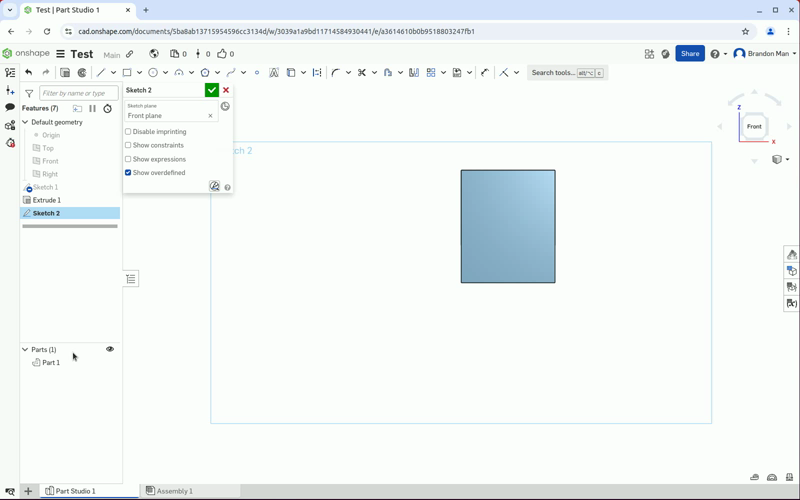
key(y)
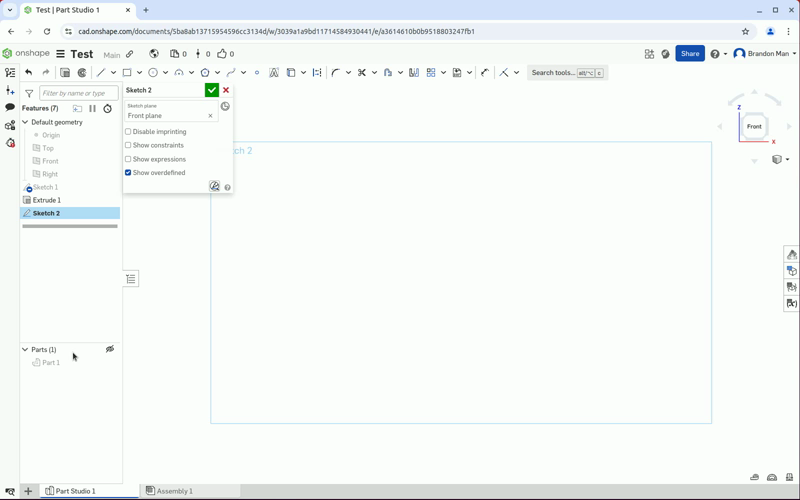
key(l)
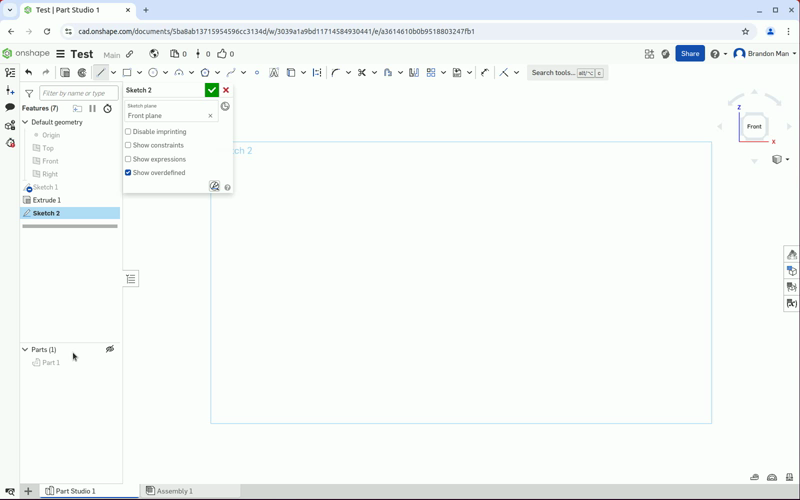
key_down(shift)
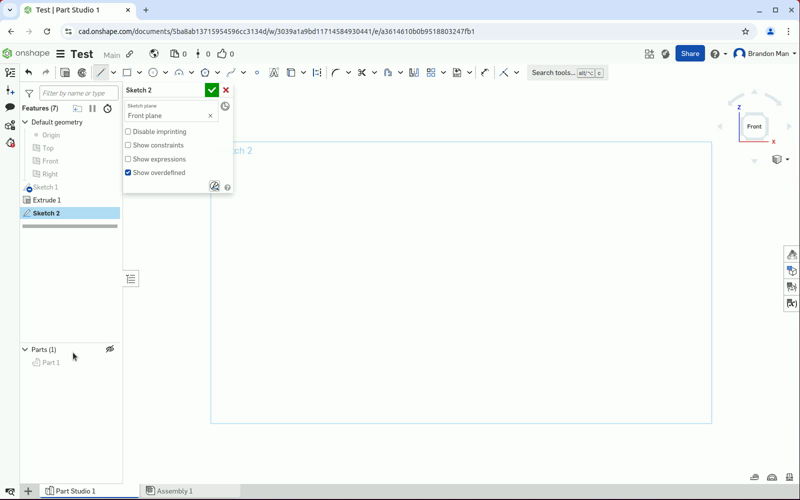
mouse_move(460, 245)
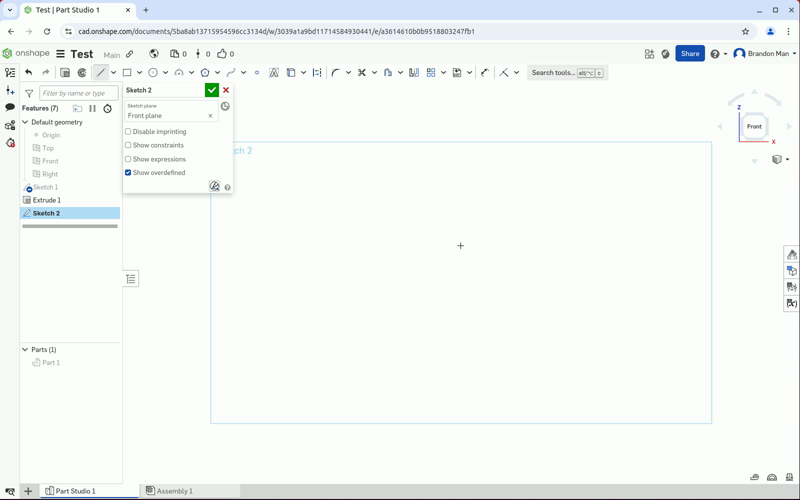
click(460, 245)
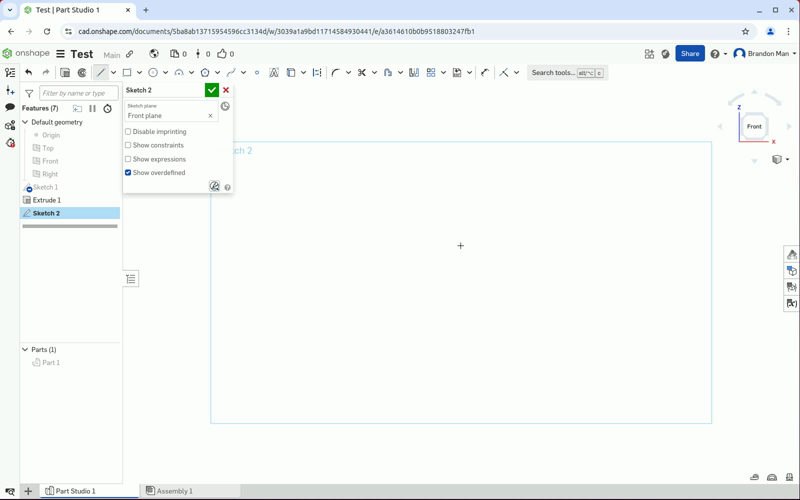
key_up(shift)
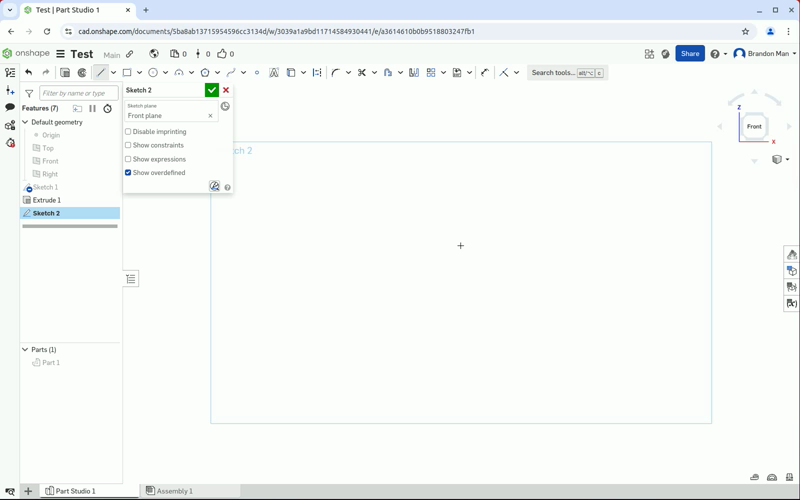
key_down(shift)
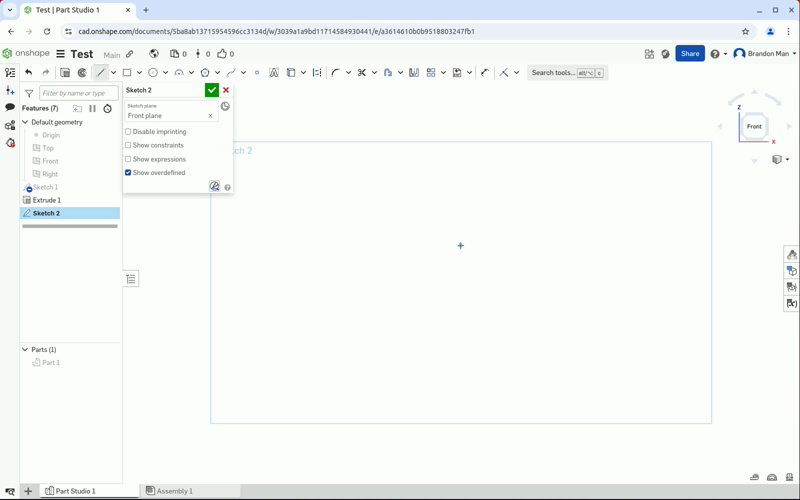
mouse_move(554, 245)
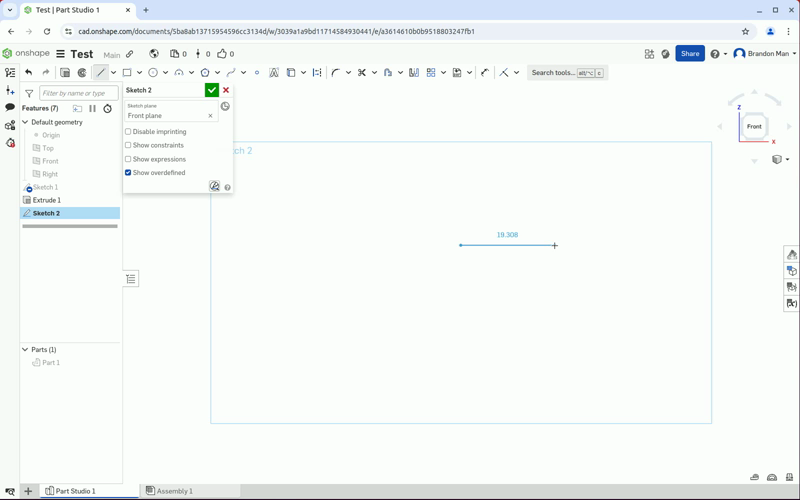
click(554, 245)
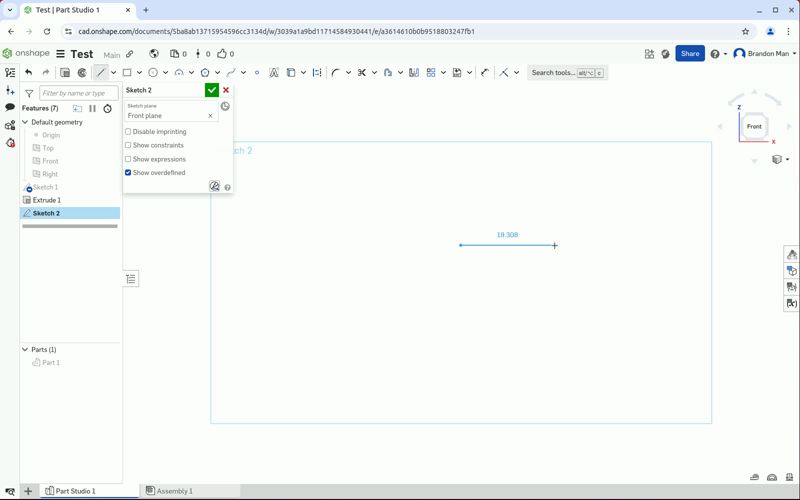
key_up(shift)
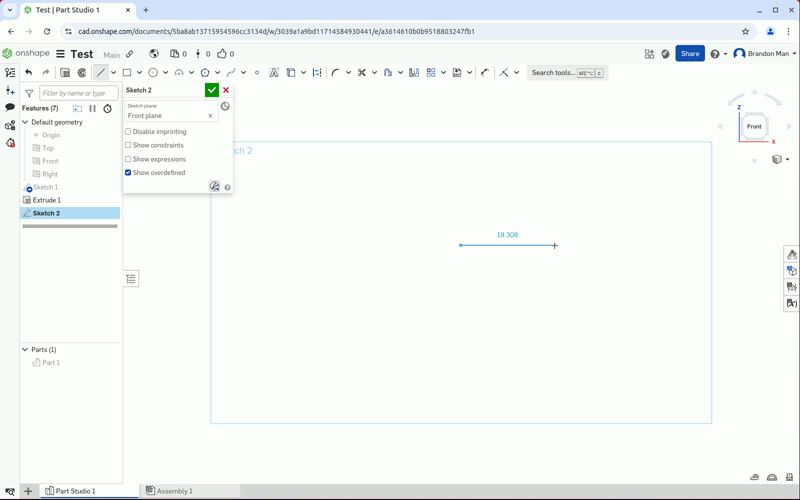
key_down(shift)
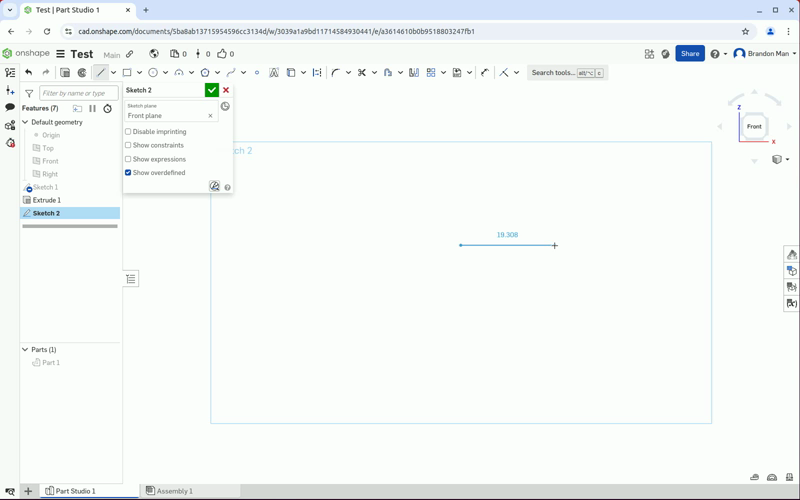
mouse_move(460, 170)
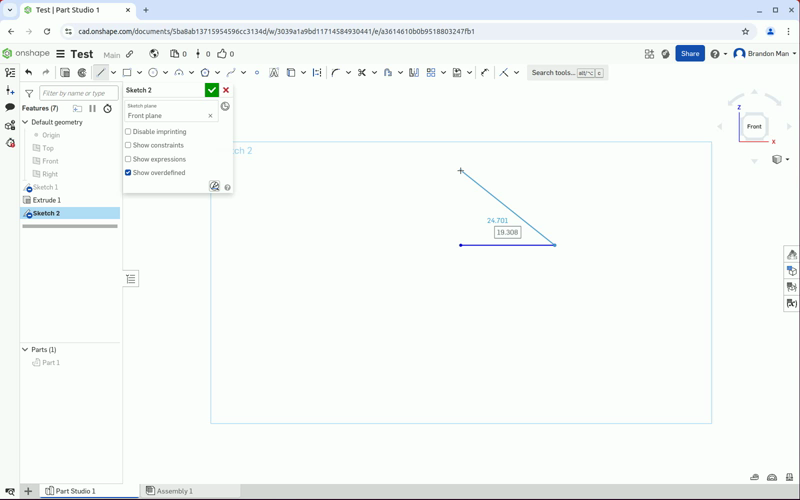
click(460, 170)
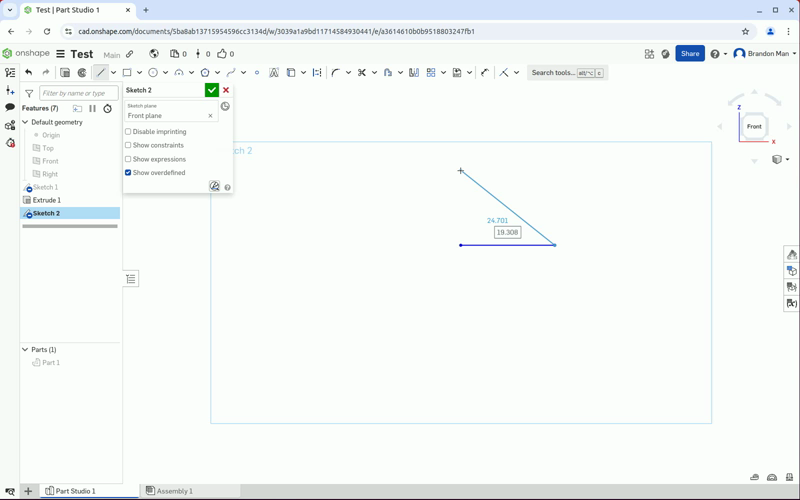
key_up(shift)
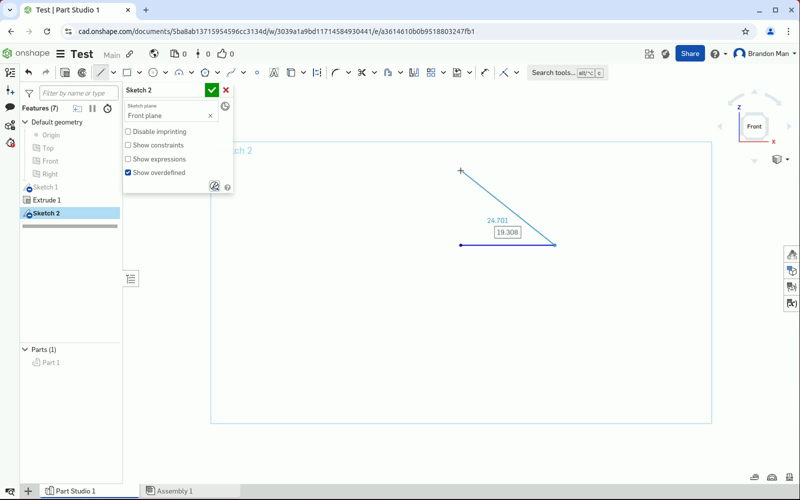
key_down(shift)
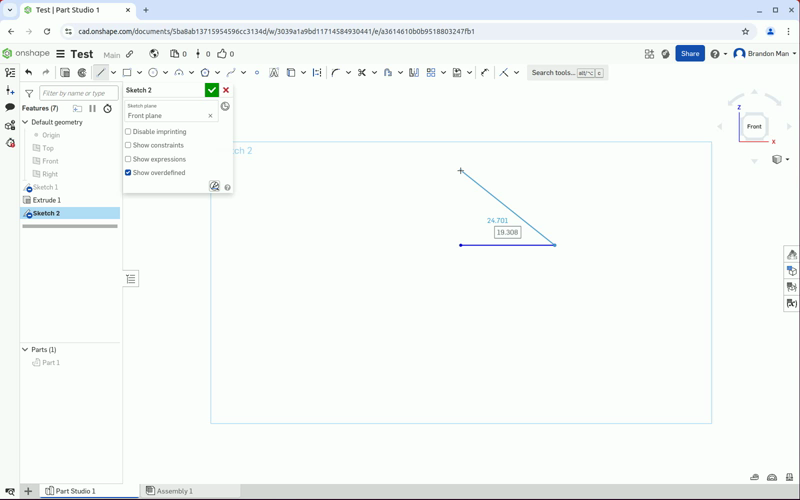
mouse_move(460, 245)
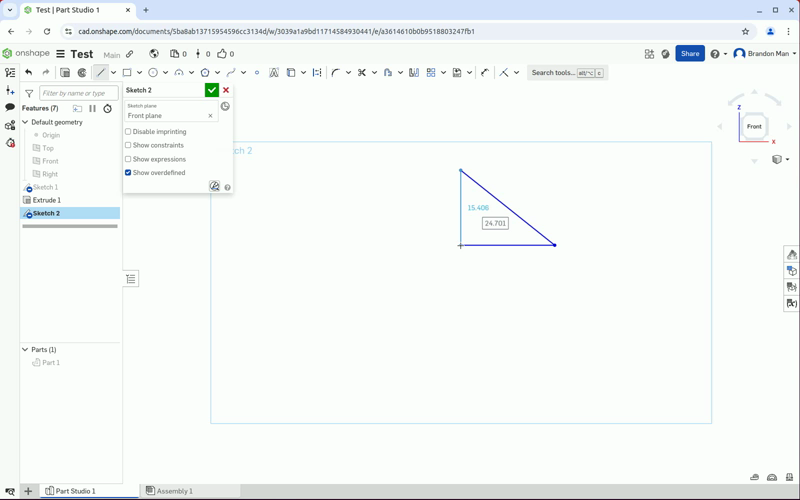
key_up(shift)
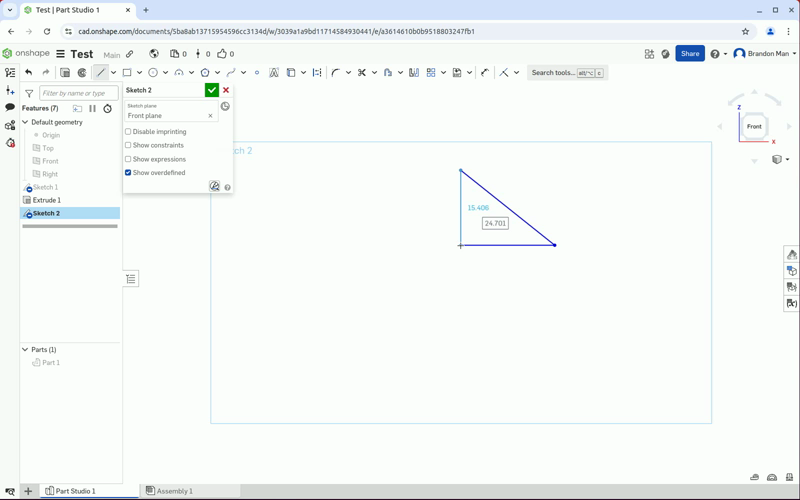
click(460, 245)
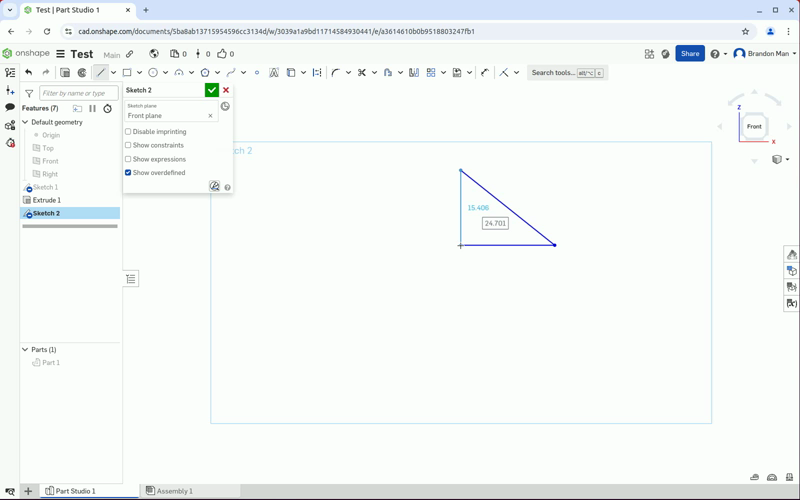
key(esc)
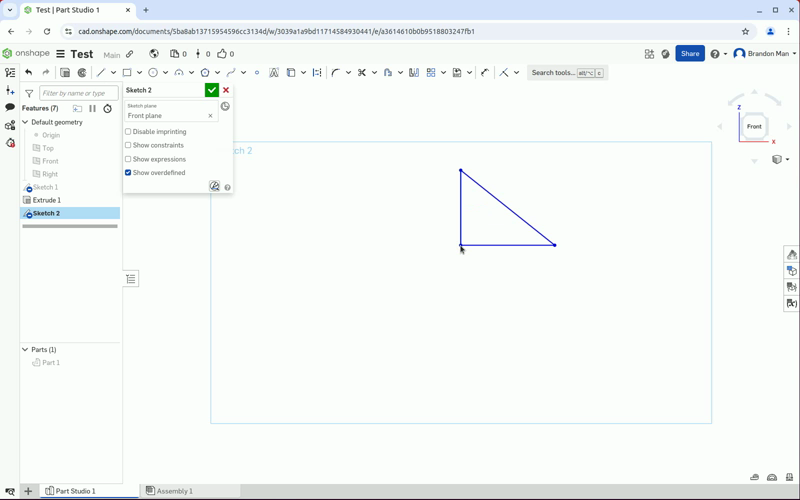
mouse_move(492, 221)
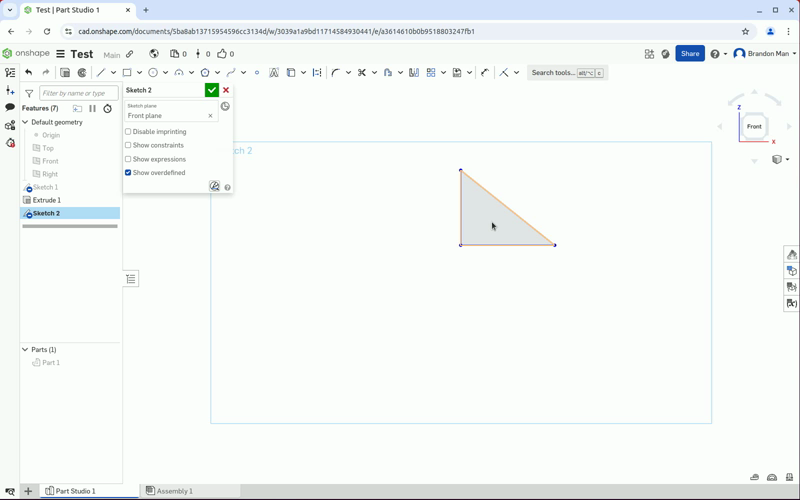
click(492, 221)
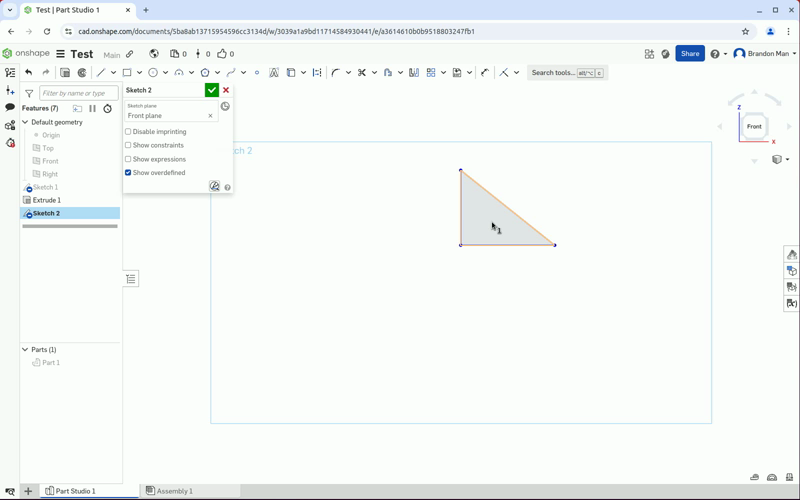
mouse_move(73, 352)
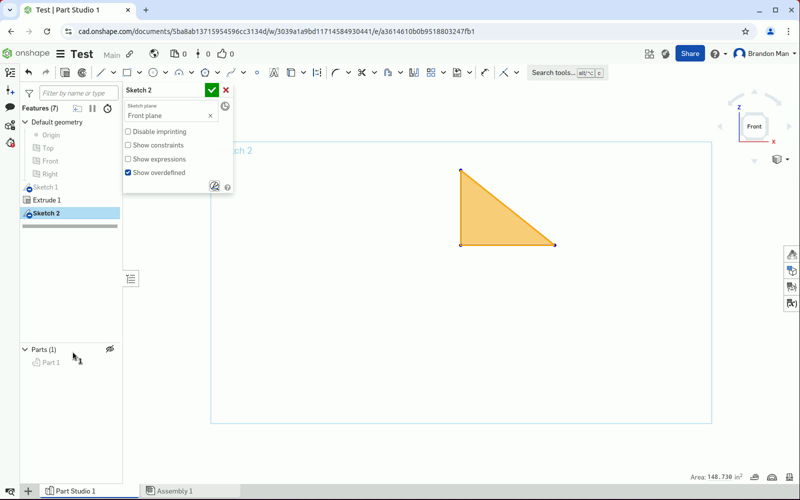
key(shift+y)
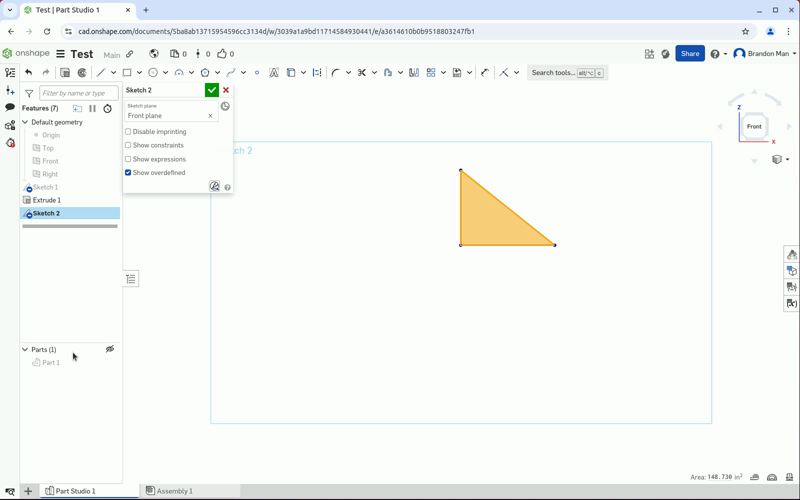
key(shift+e)
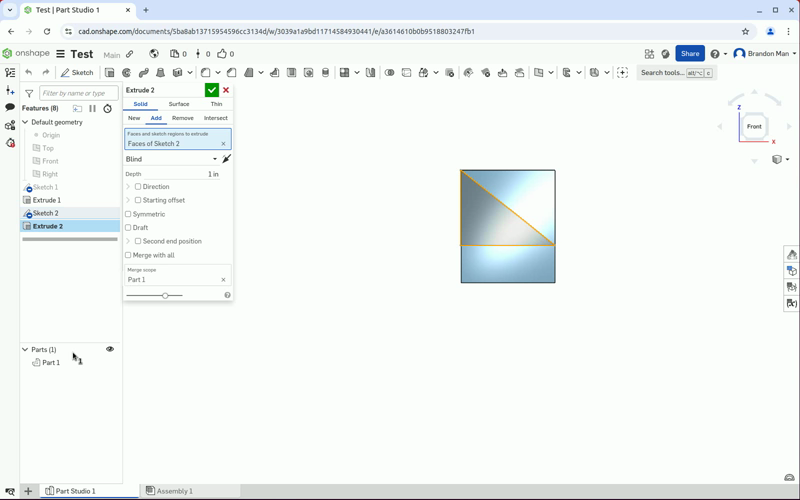
mouse_move(143, 106)
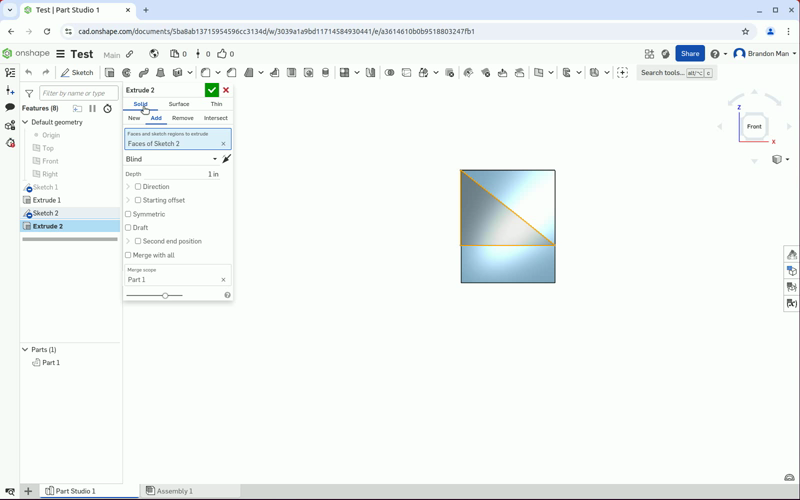
click(143, 106)
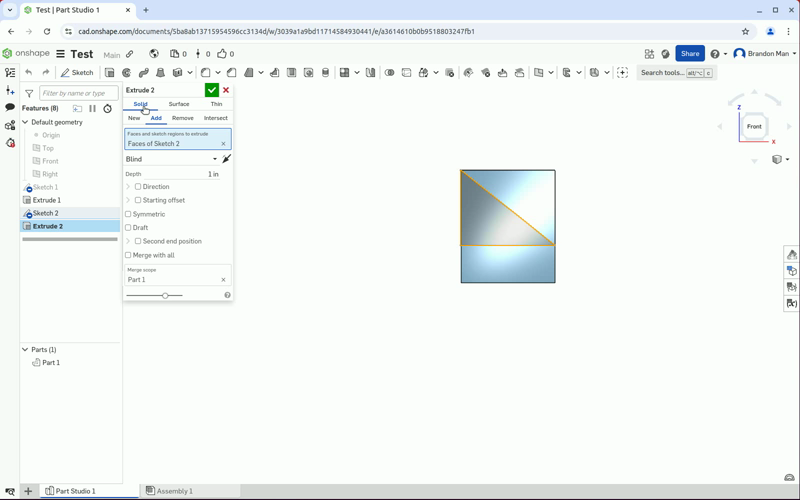
mouse_move(137, 120)
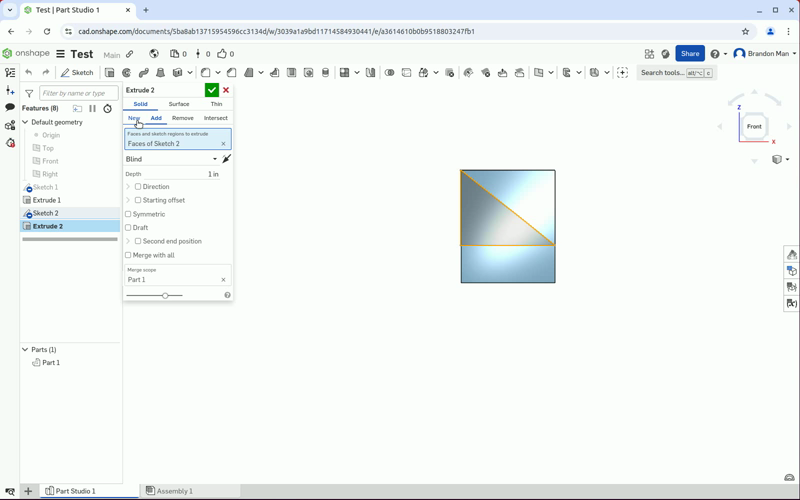
click(137, 120)
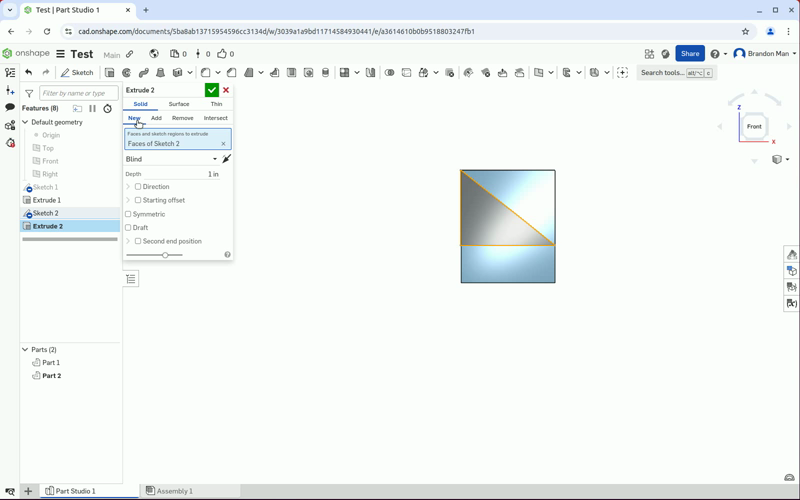
key(tab, 4)
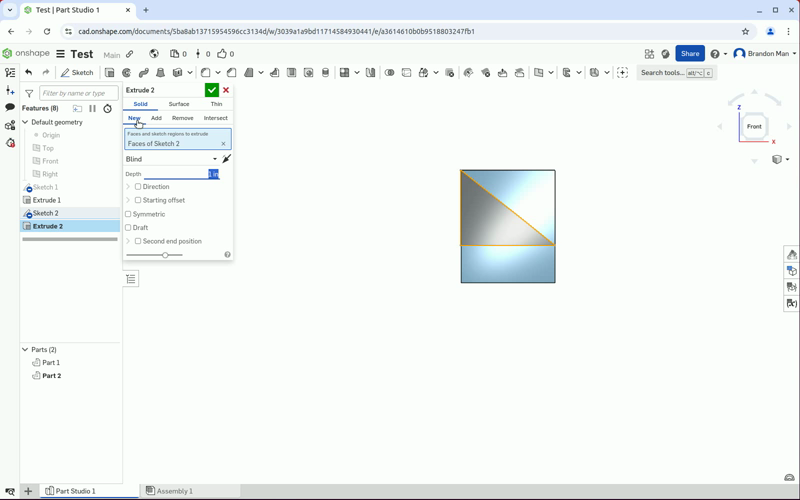
text(-15.405)
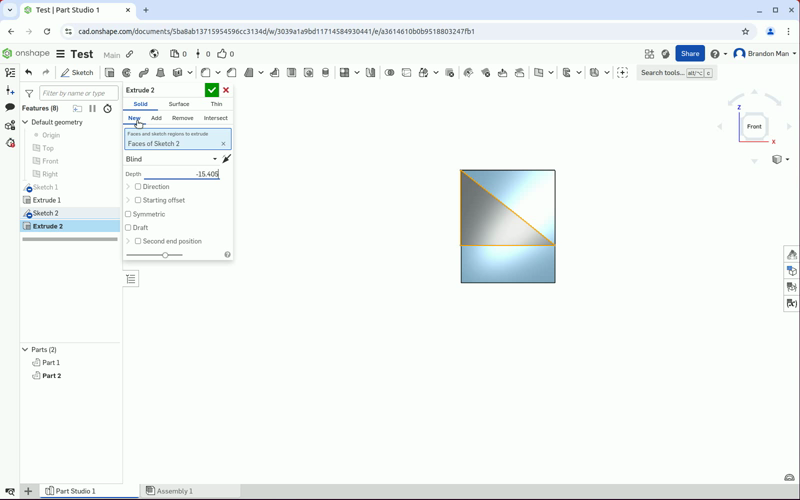
key(enter)
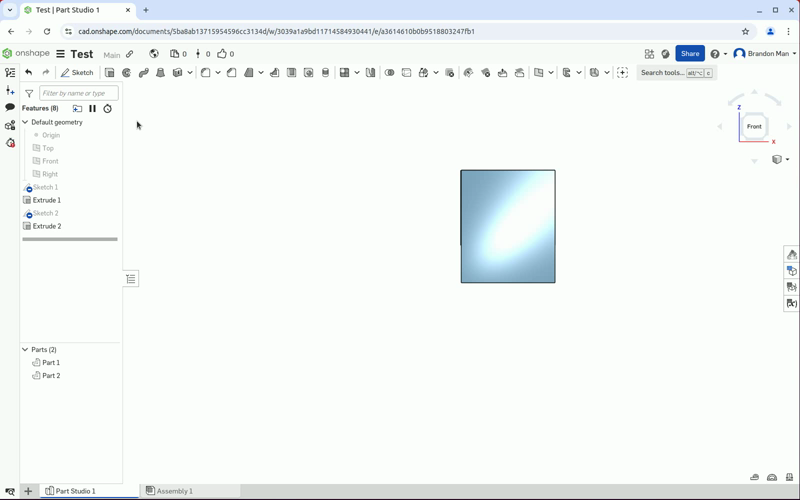
key(shift+h)
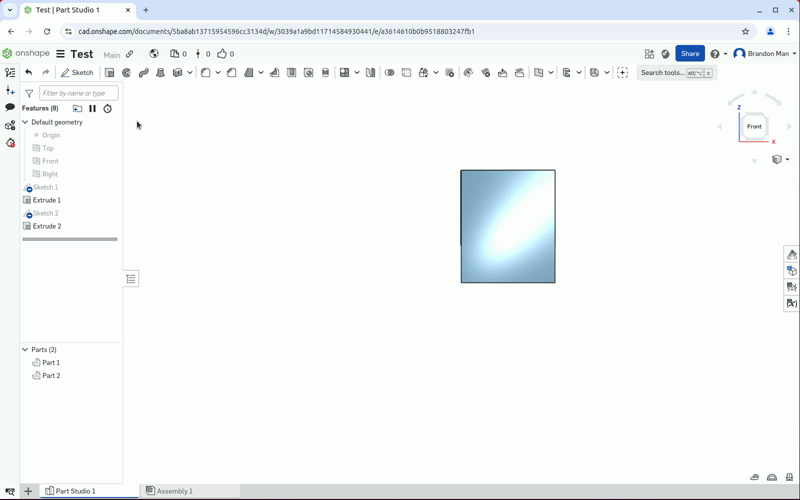
key(shift+h)
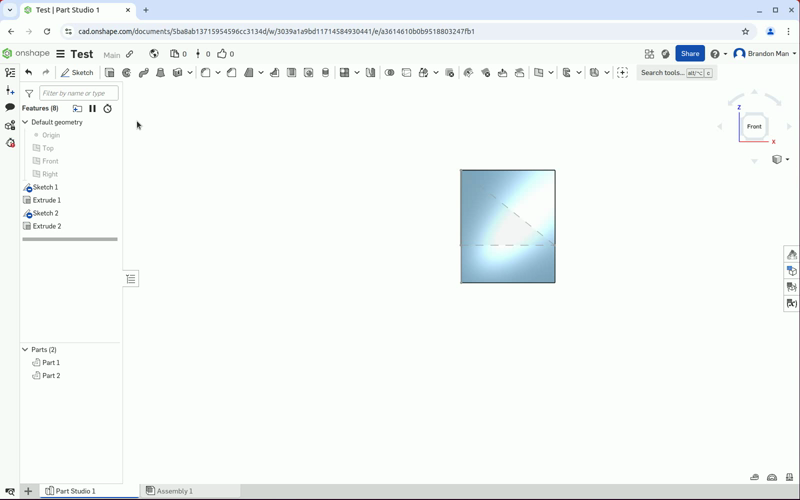
key(shift+7)
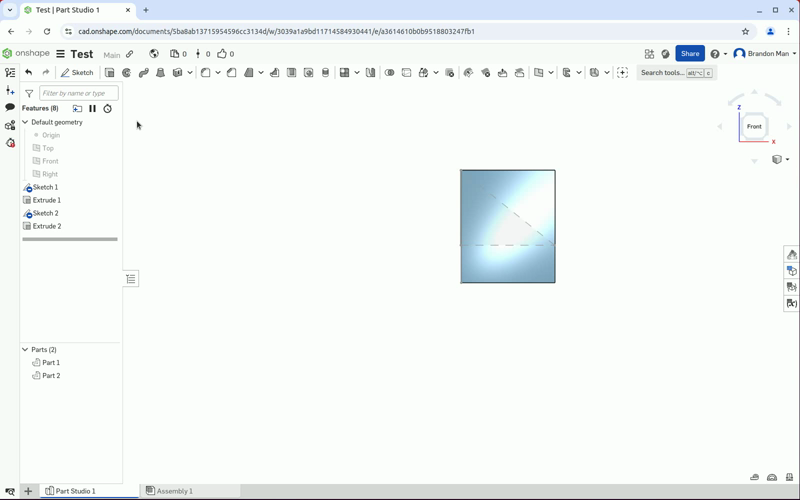
key(left, 2)
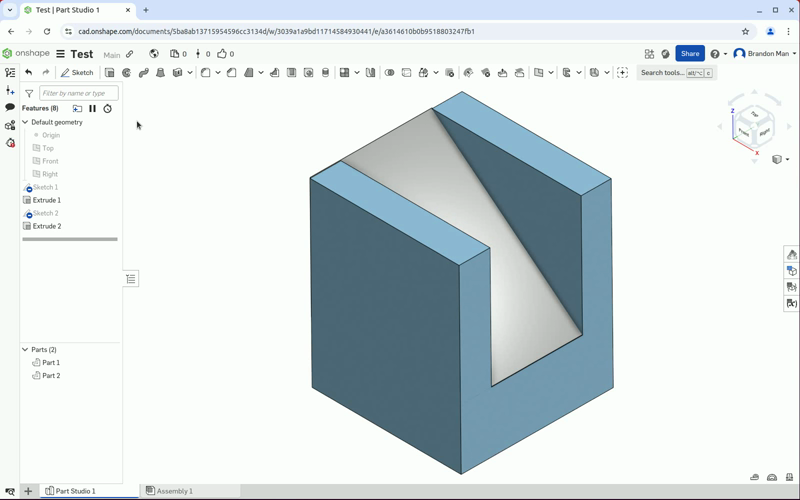
key(down, 2)
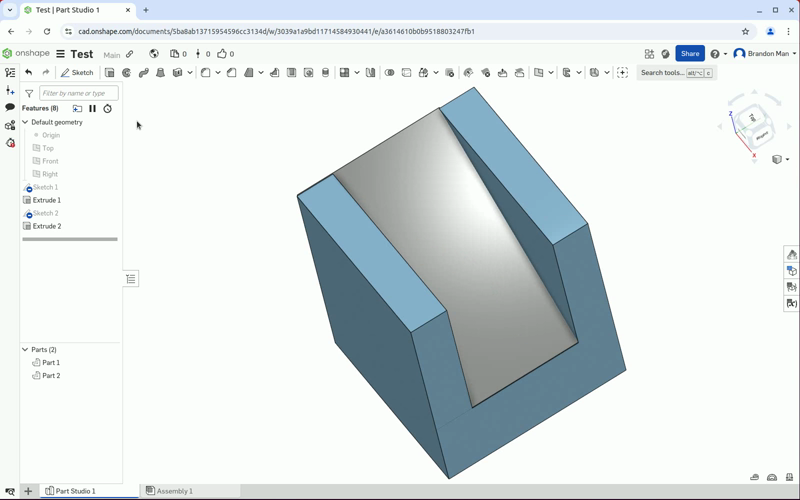
key(up, 2)
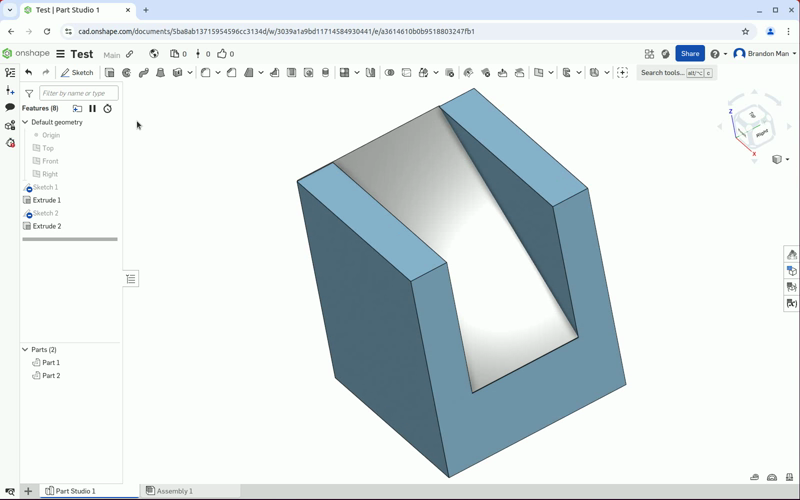
key(right, 2)
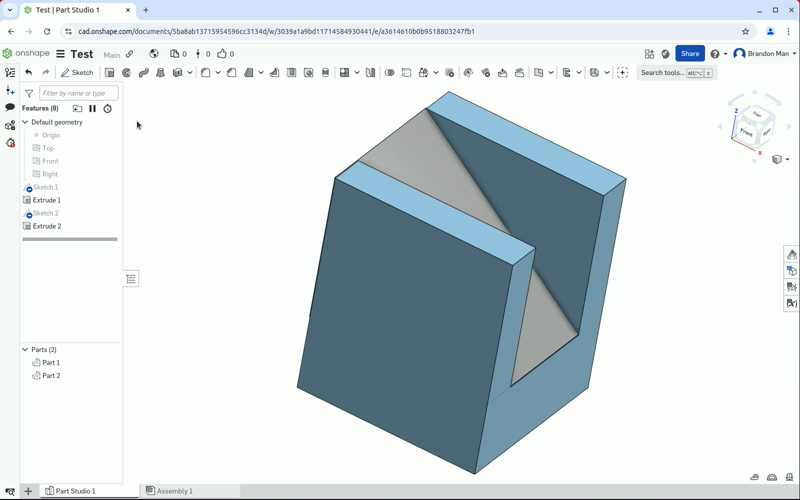
mouse_move(73, 189)
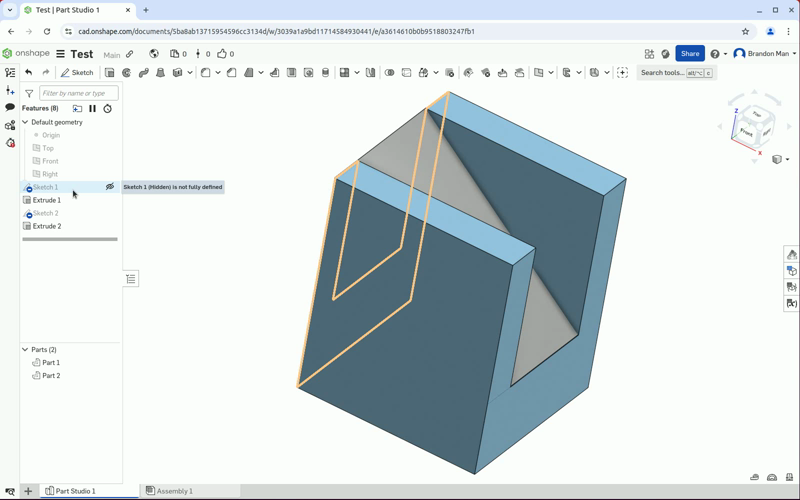
click(73, 189)